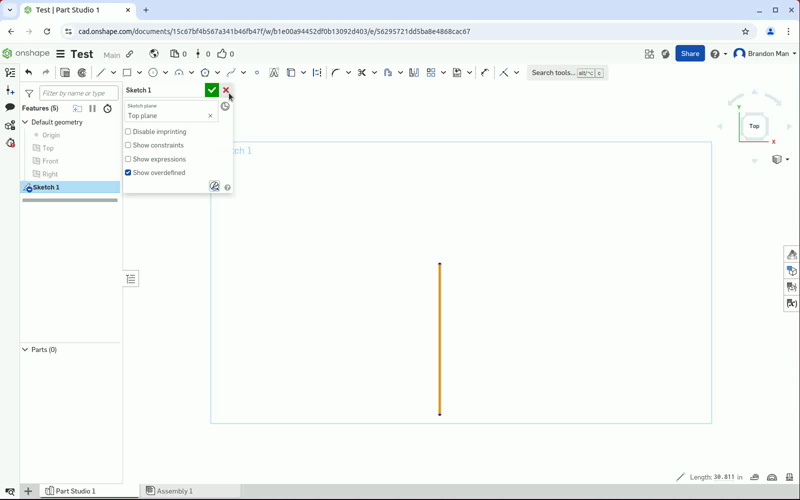
key(shift+h)
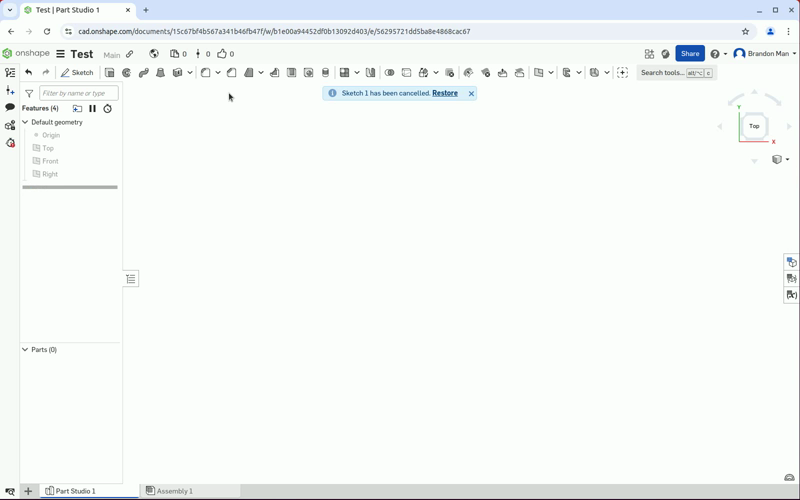
mouse_move(73, 352)
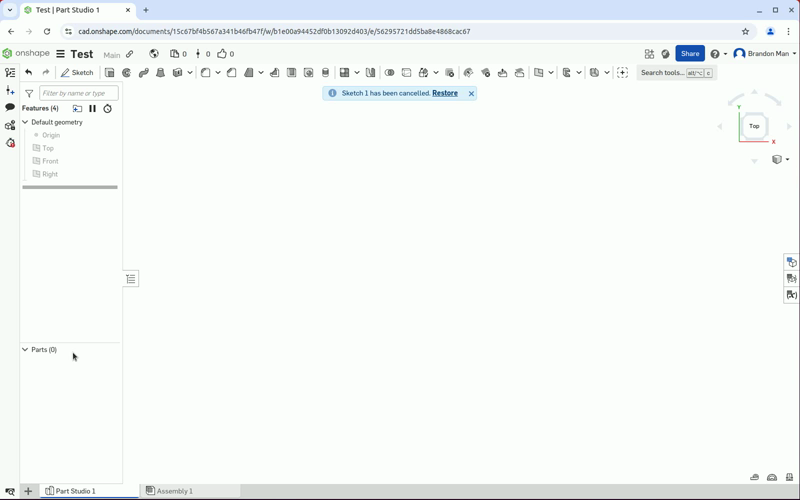
key(y)
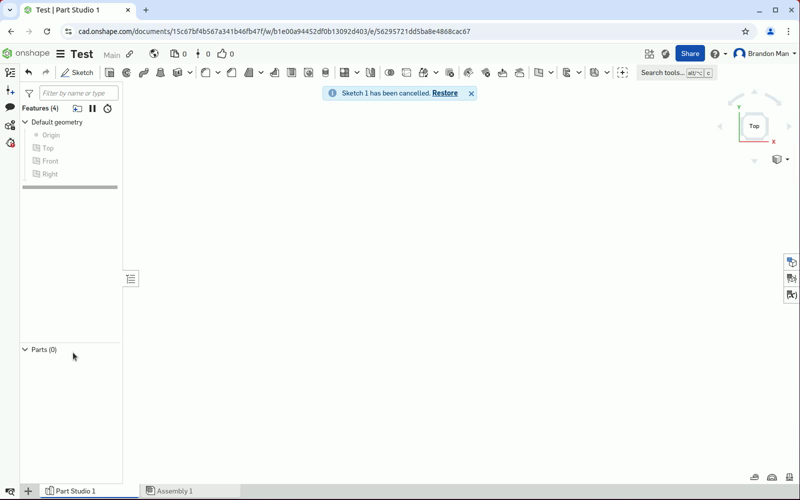
key(shift+p)
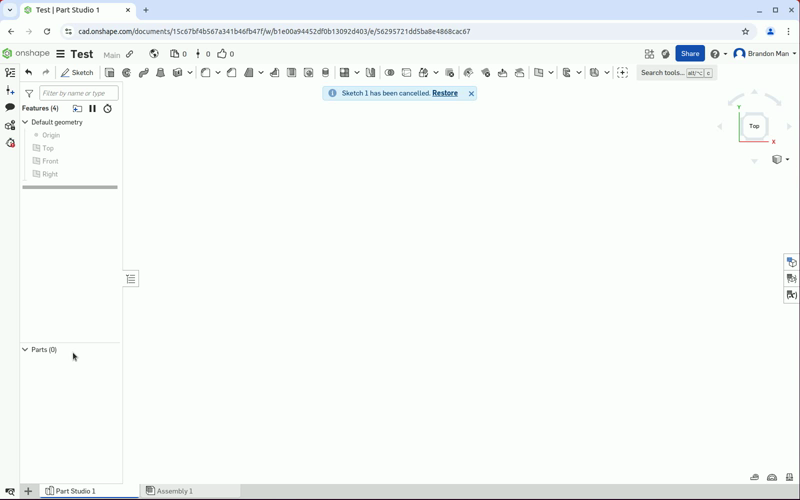
key(space)
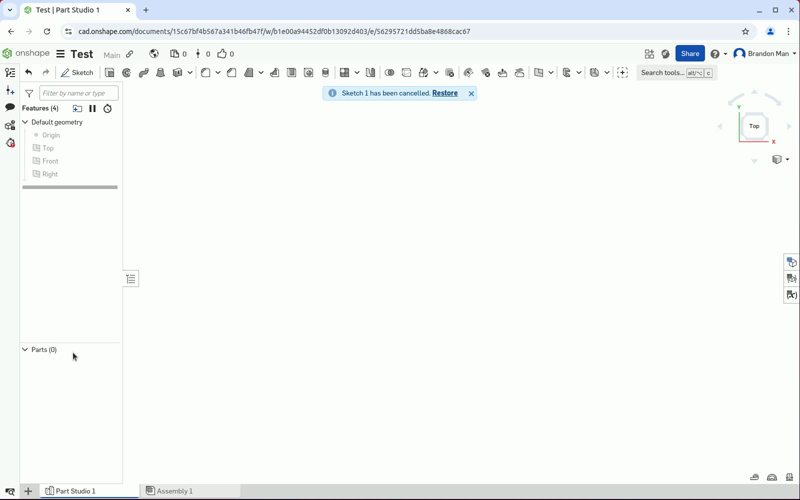
key_down(shift)
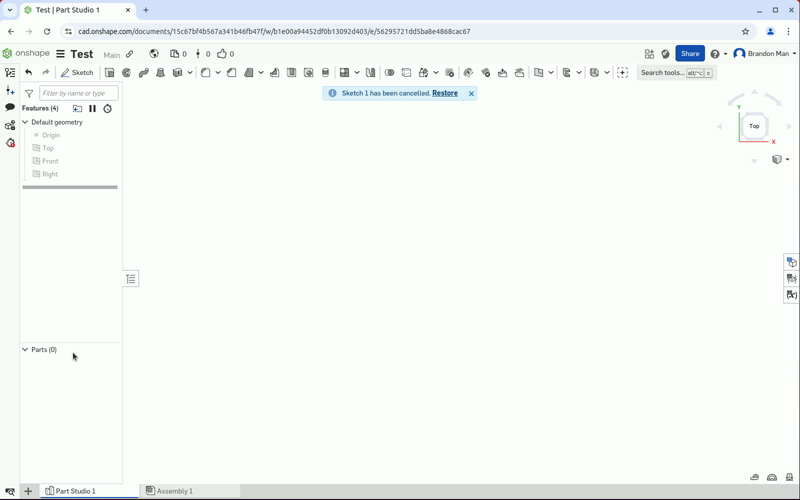
key(up)
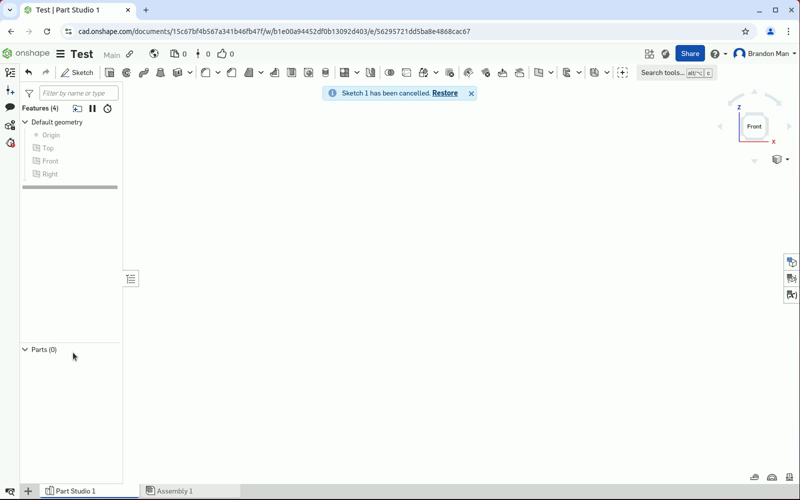
key_up(shift)
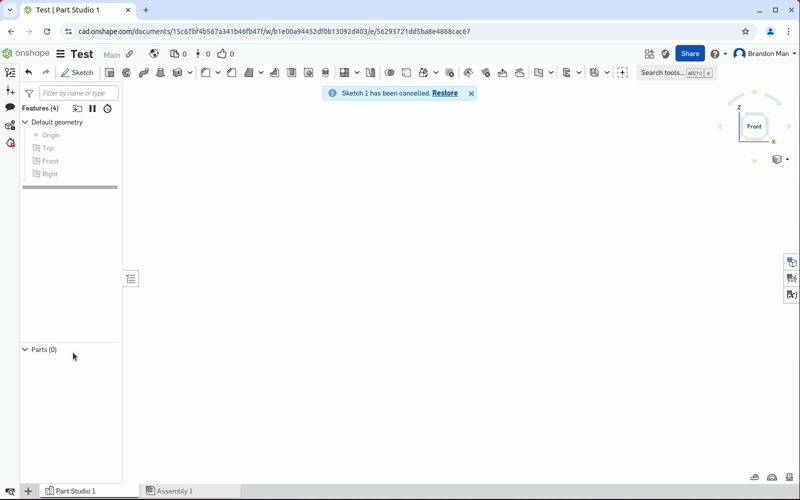
mouse_move(73, 352)
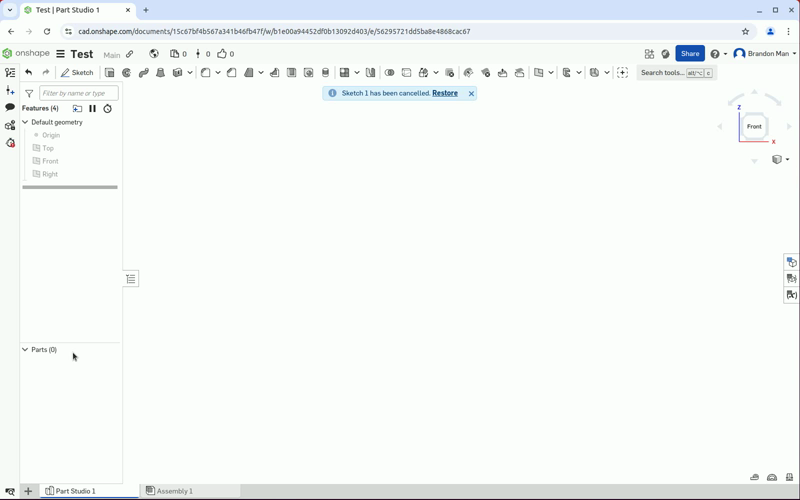
key(shift+y)
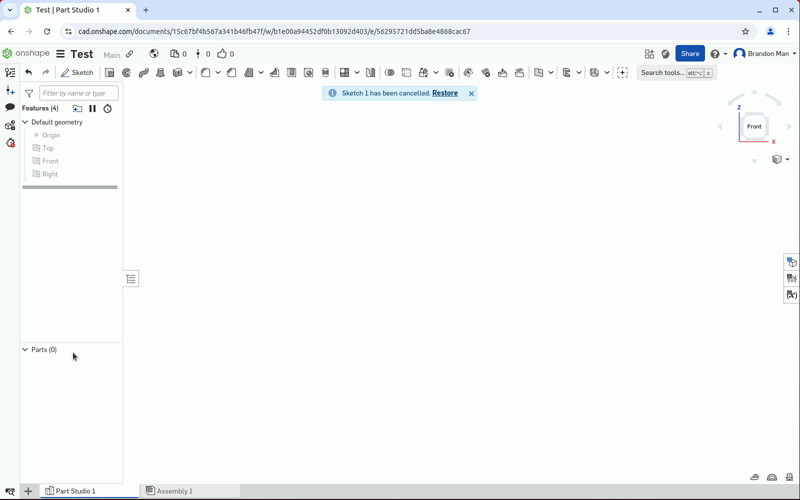
key(shift+s)
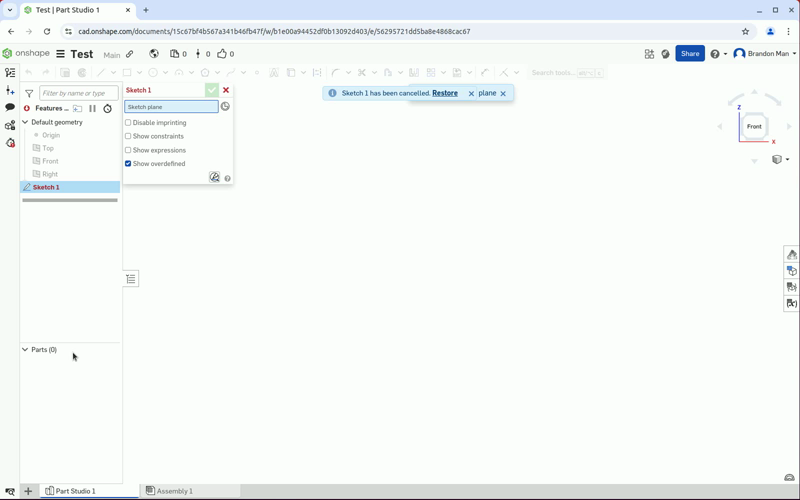
mouse_move(73, 163)
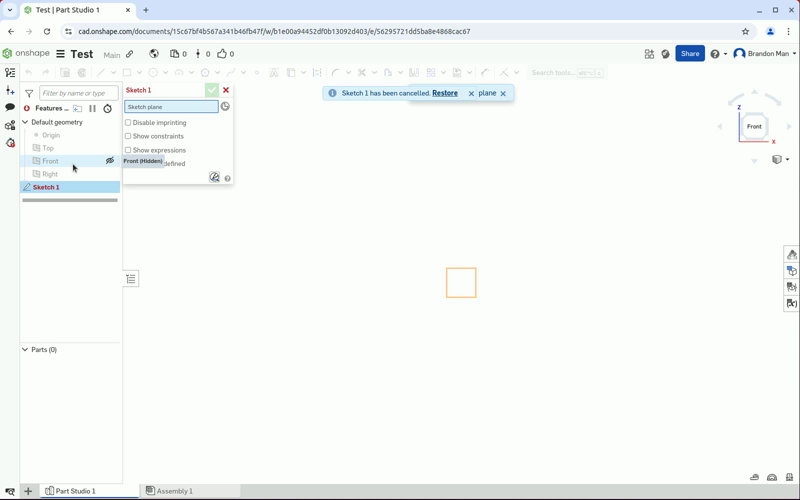
click(73, 163)
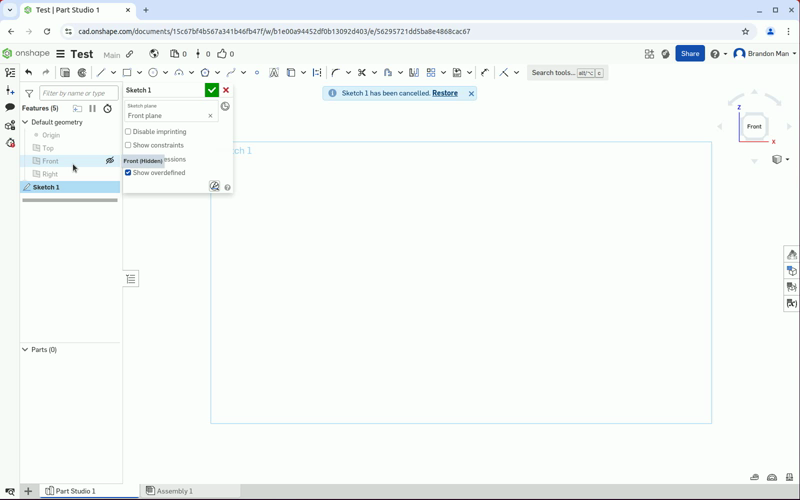
mouse_move(73, 352)
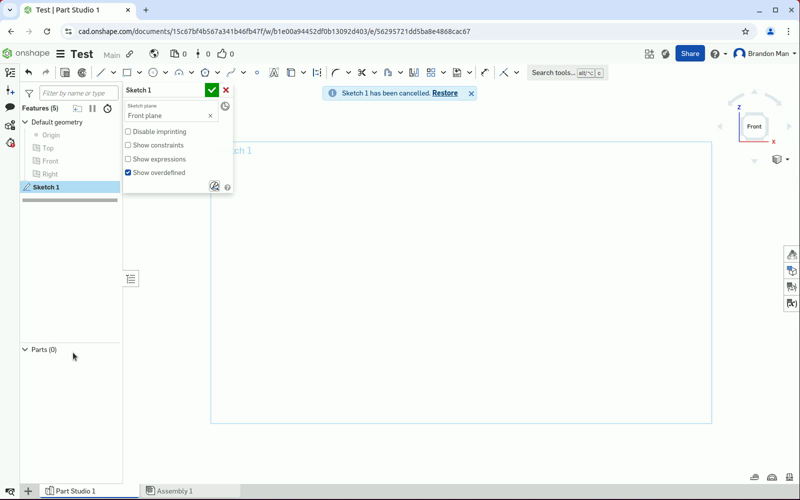
key(y)
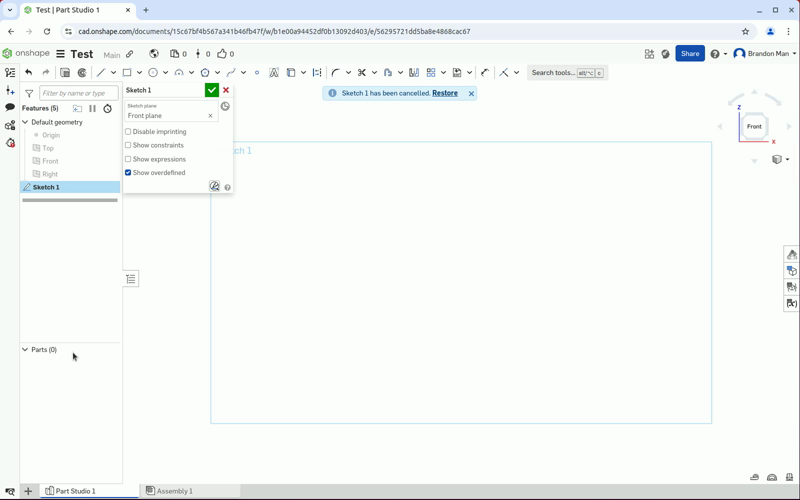
key(c)
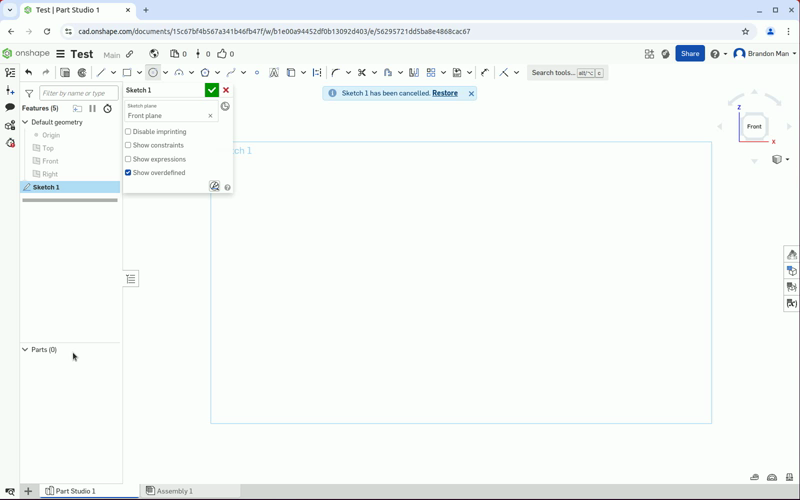
key_down(shift)
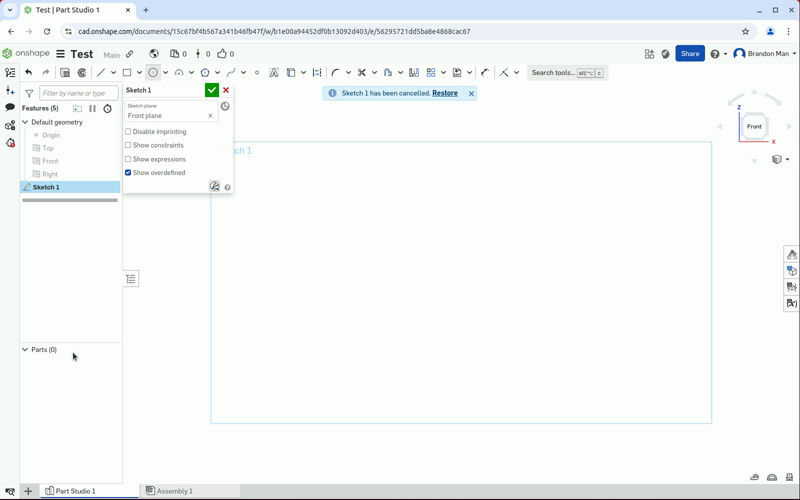
mouse_move(461, 282)
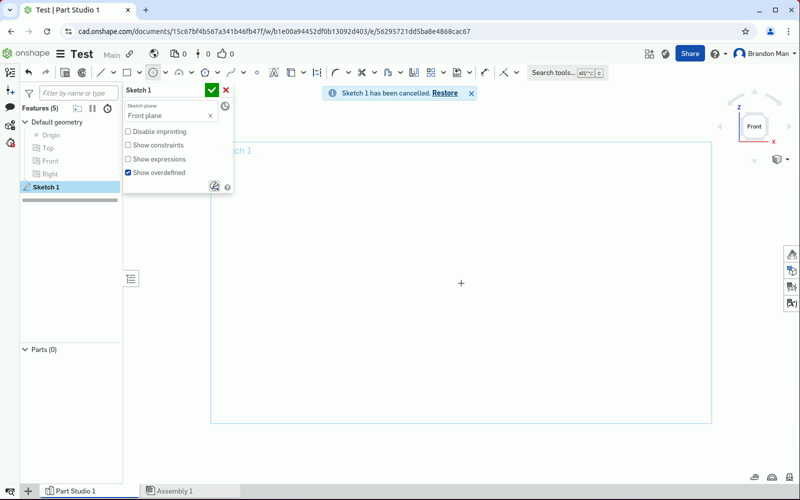
click(461, 282)
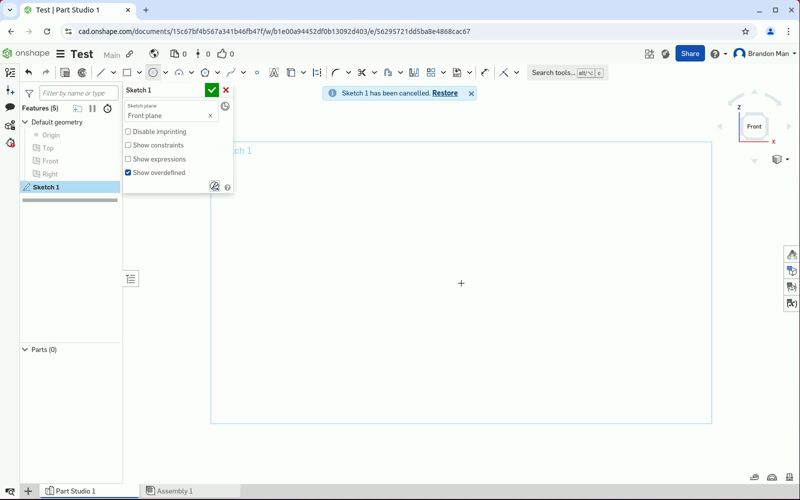
key_up(shift)
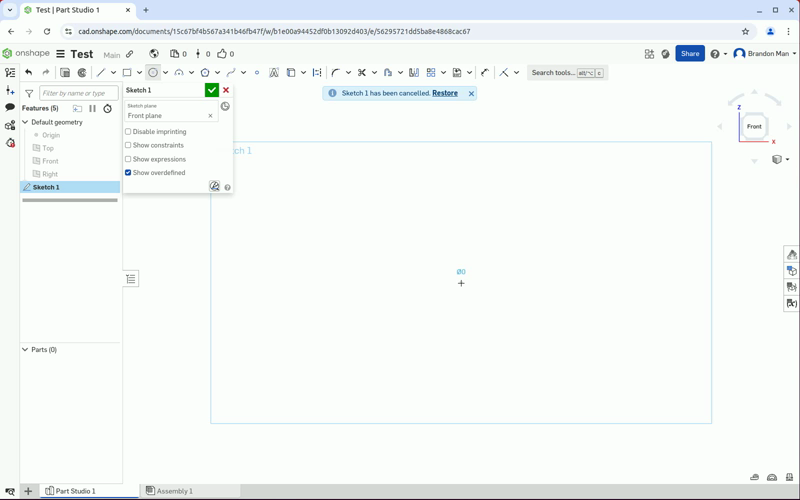
mouse_move(574, 282)
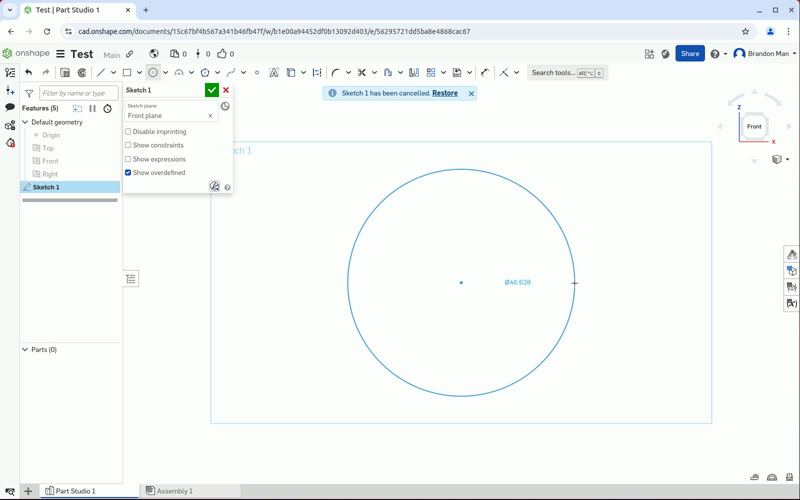
click(574, 282)
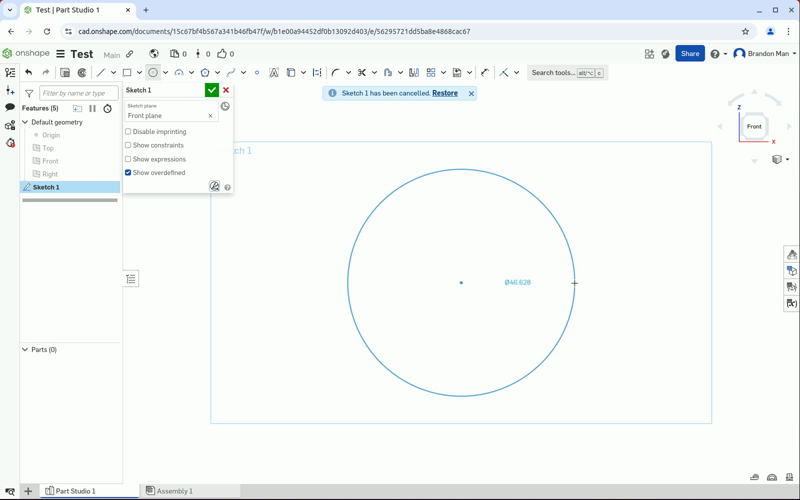
key(esc)
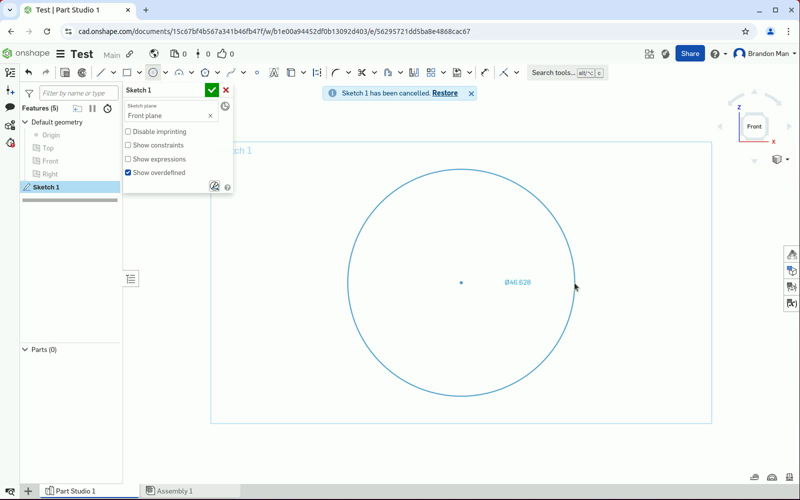
mouse_move(407, 302)
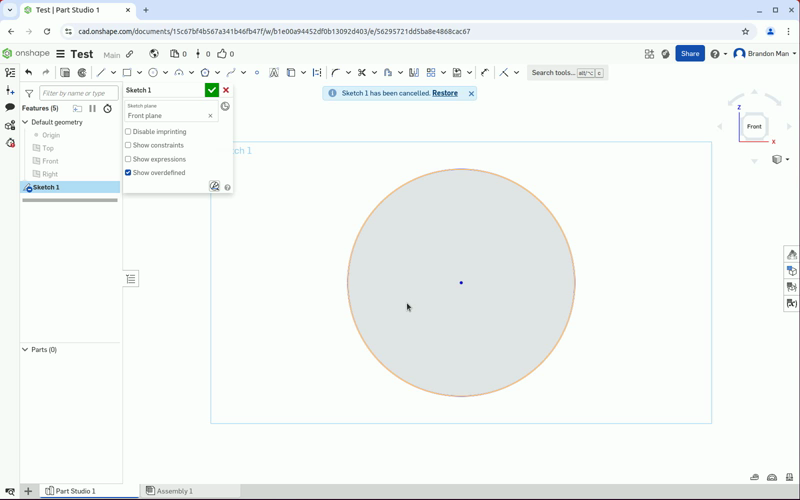
click(407, 302)
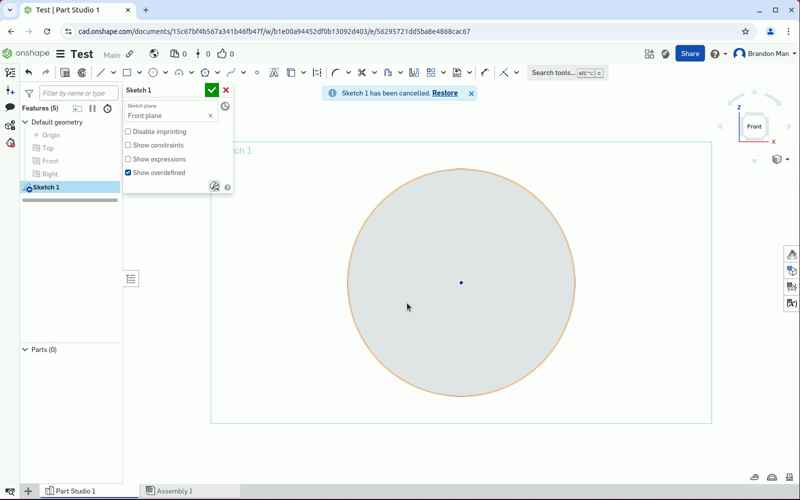
mouse_move(73, 352)
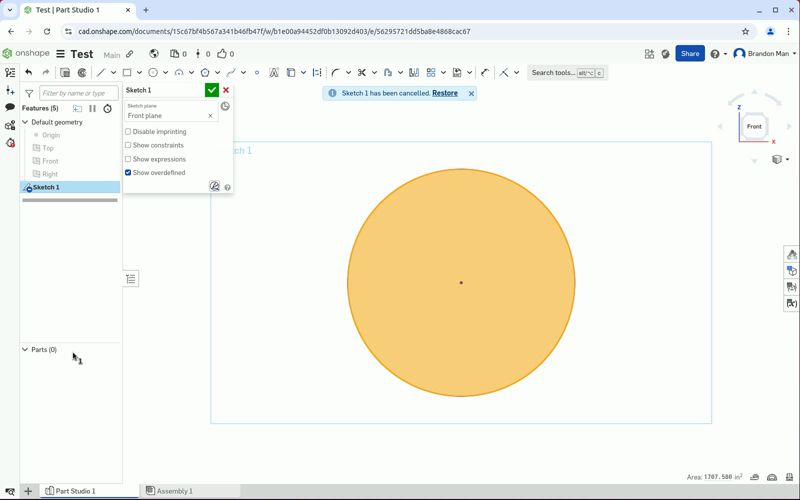
key(shift+y)
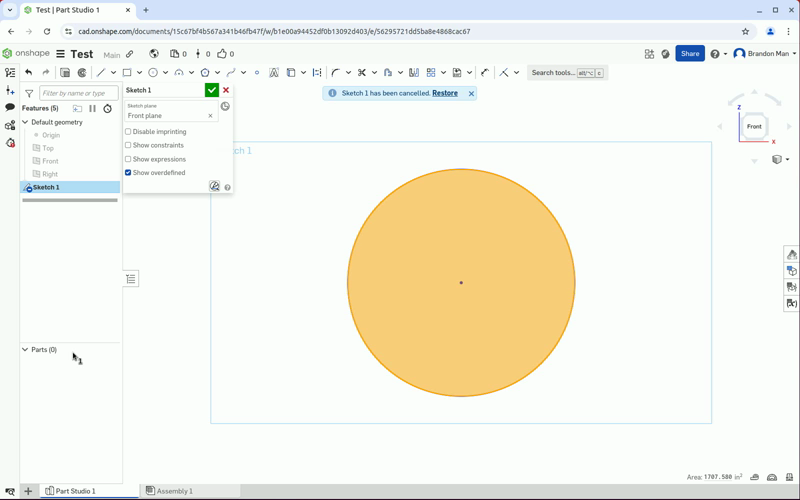
key(shift+e)
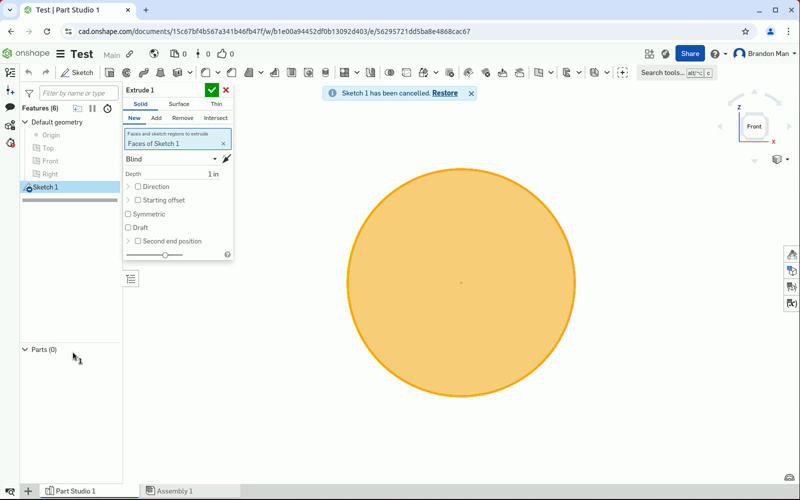
mouse_move(143, 106)
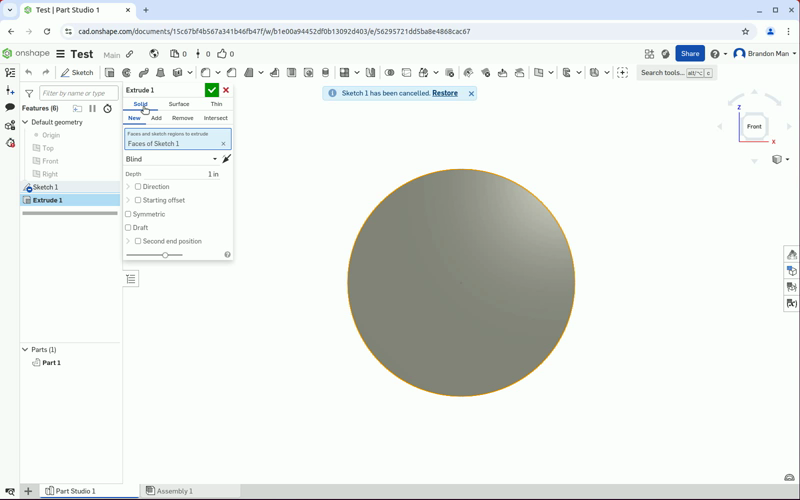
click(143, 106)
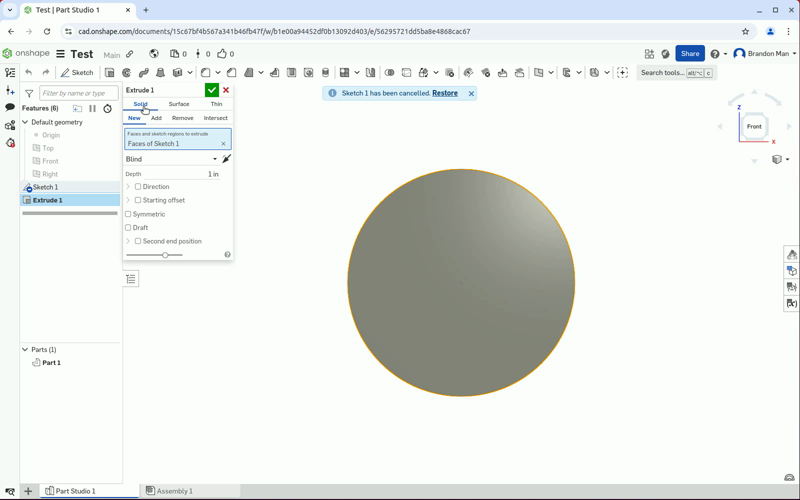
mouse_move(137, 120)
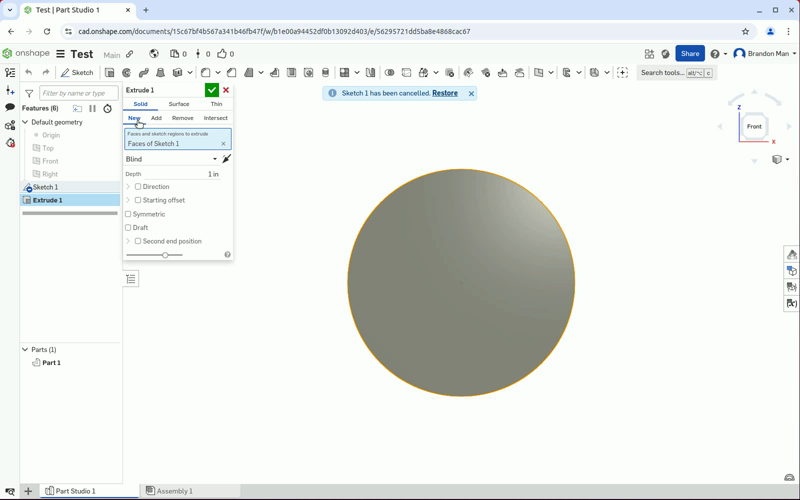
click(137, 120)
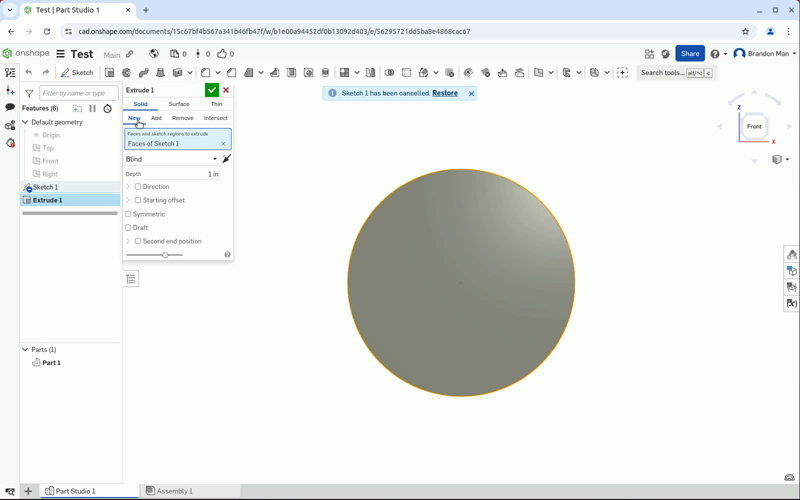
key(tab, 4)
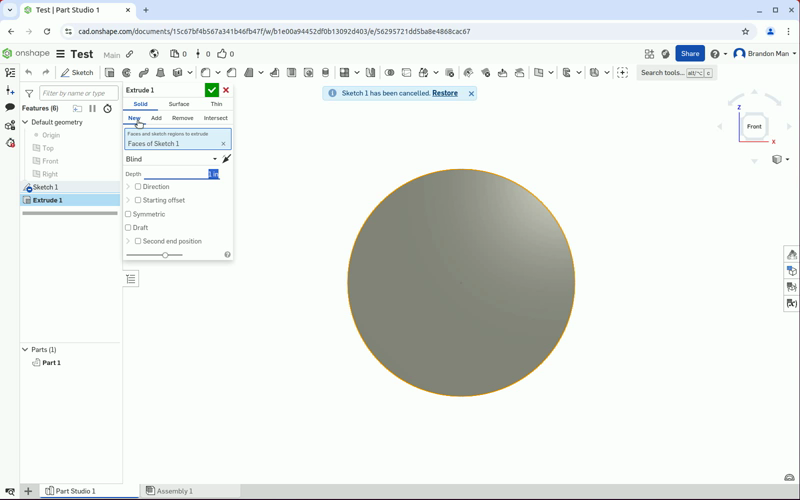
text(4.574)
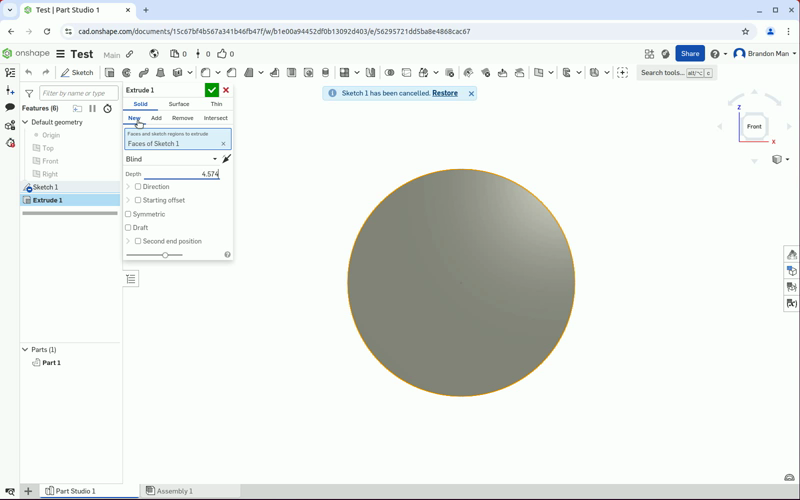
key(enter)
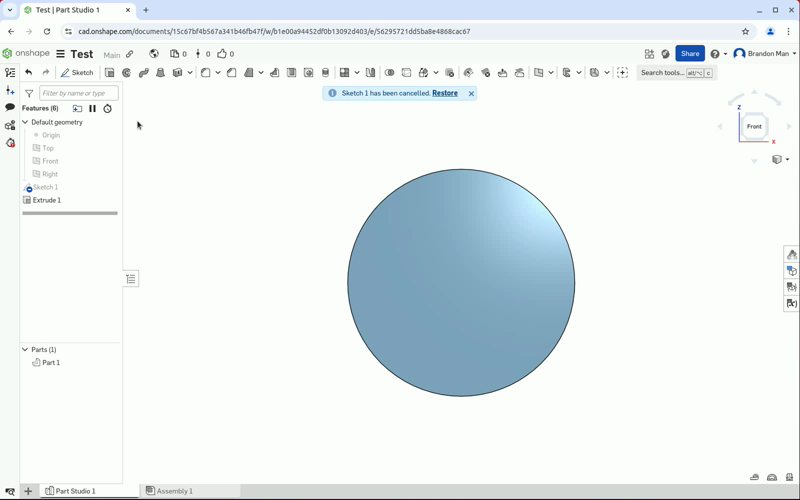
key(shift+h)
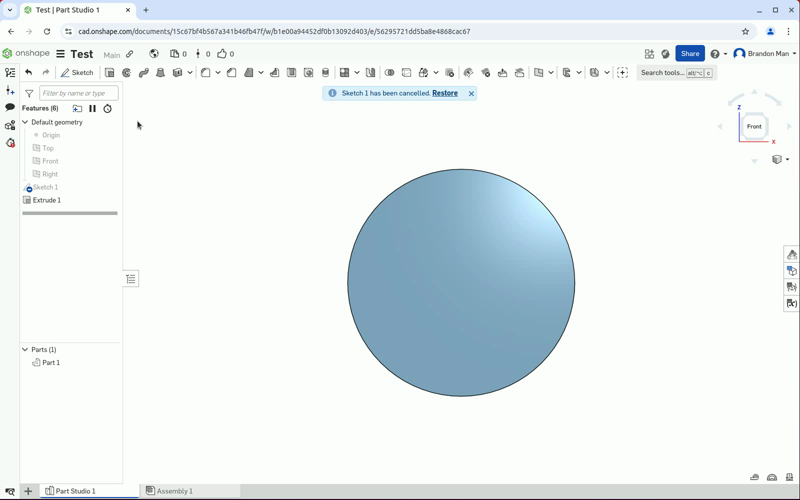
key(shift+h)
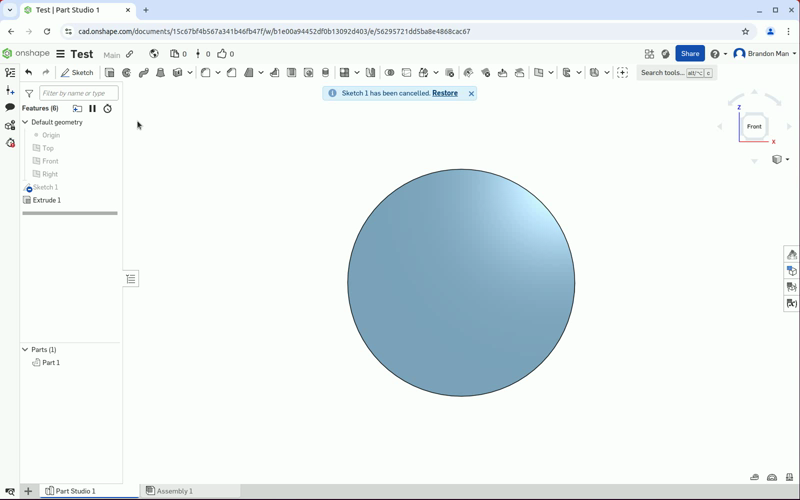
mouse_move(73, 189)
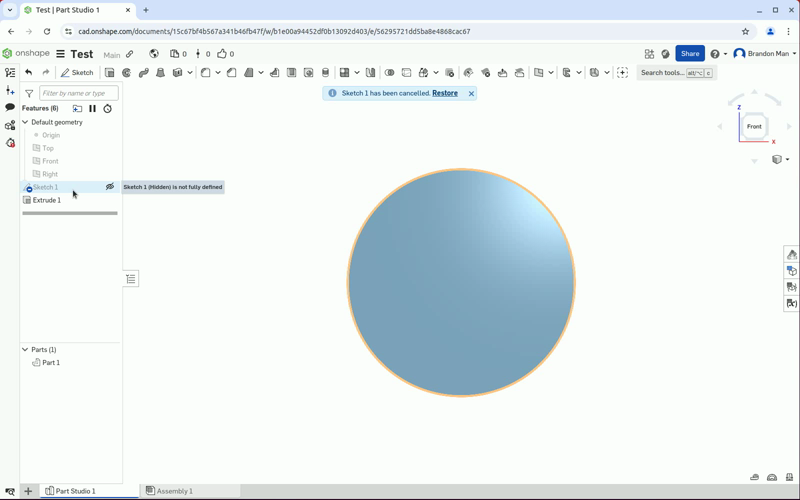
click(73, 189)
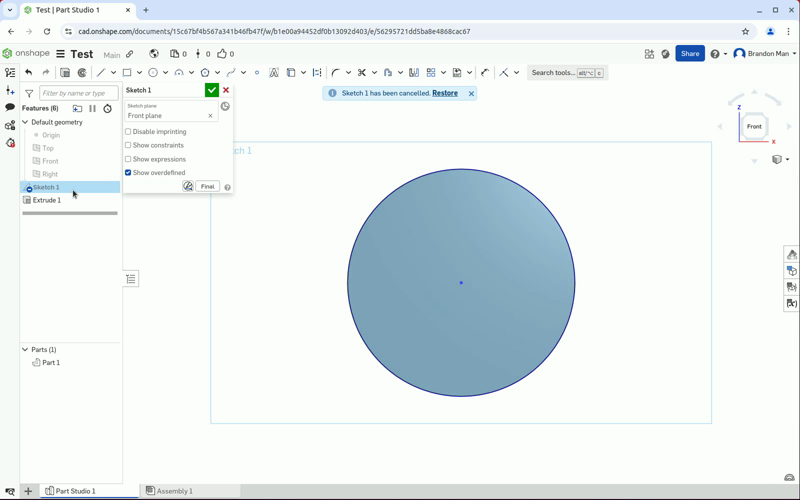
mouse_move(229, 92)
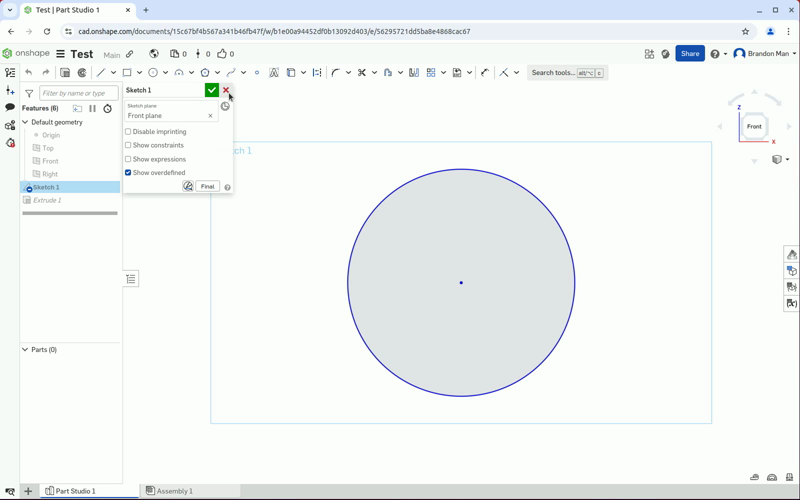
click(229, 92)
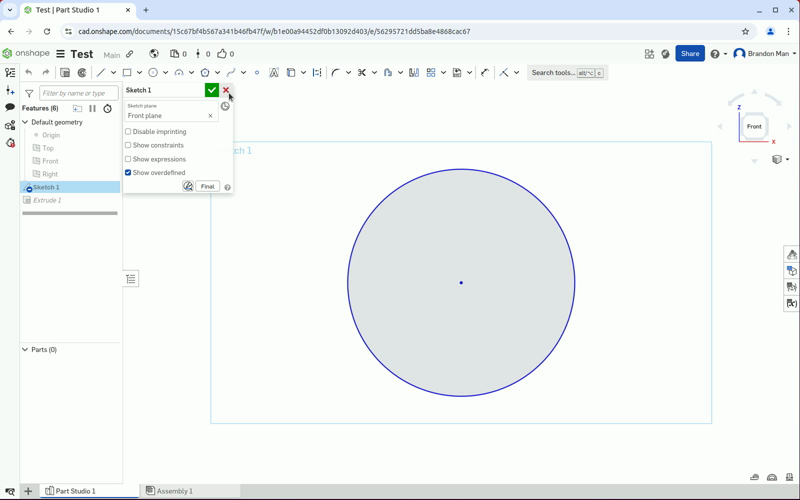
key(shift+s)
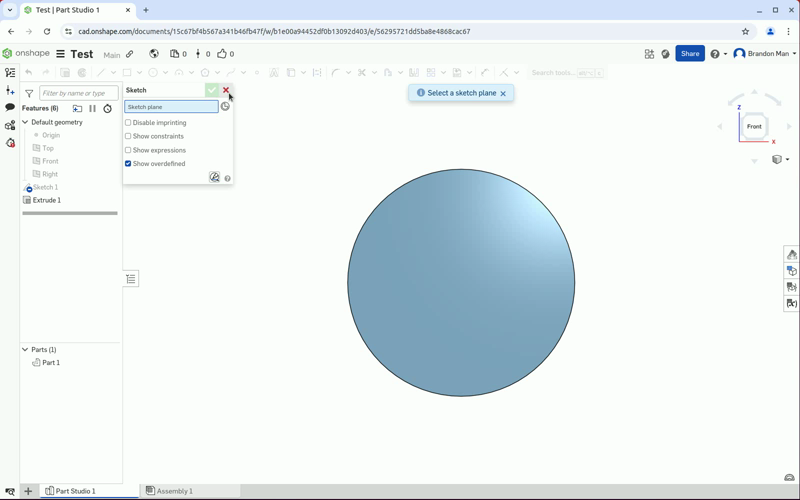
mouse_move(73, 163)
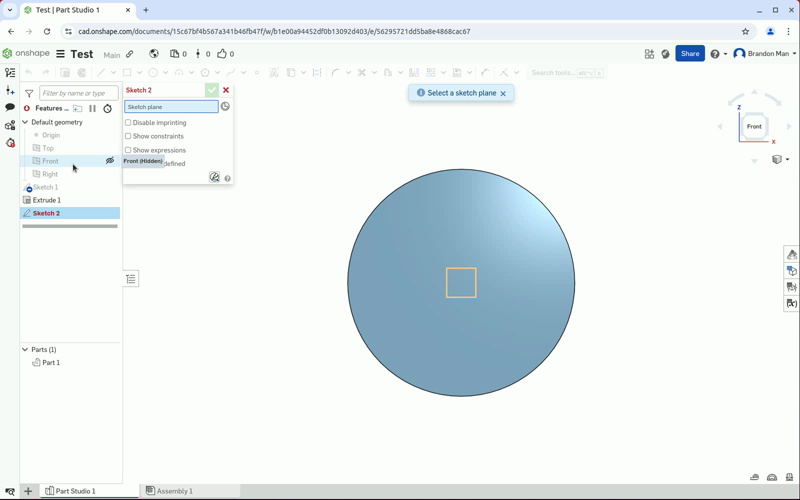
click(73, 163)
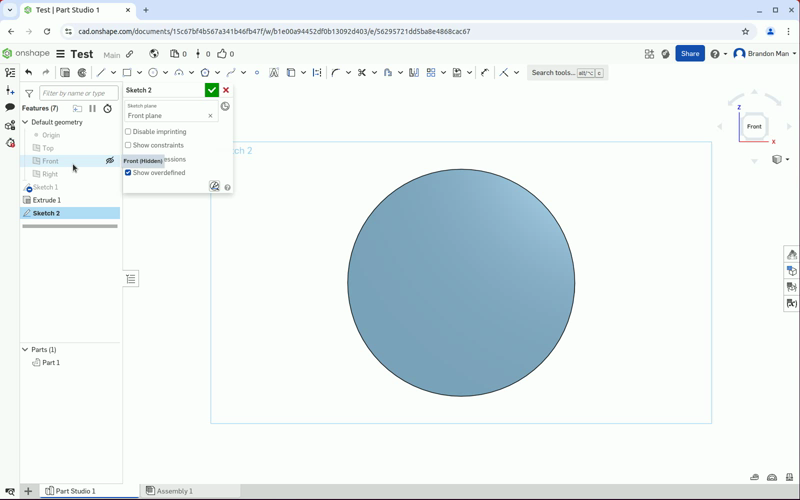
mouse_move(73, 352)
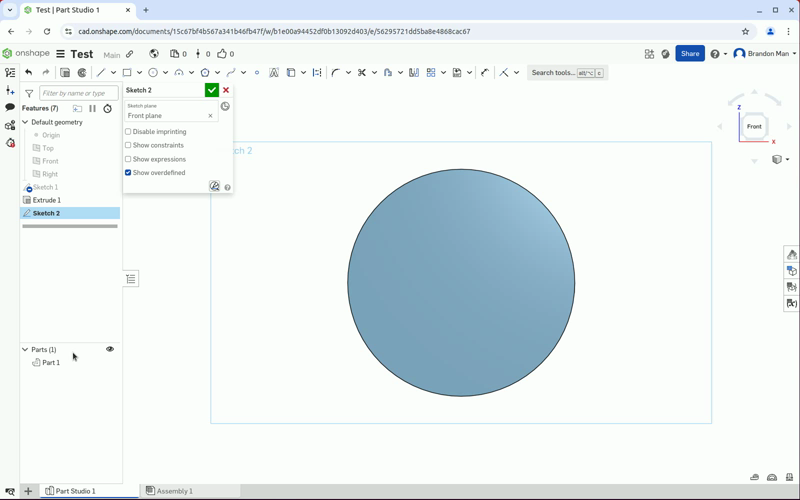
key(y)
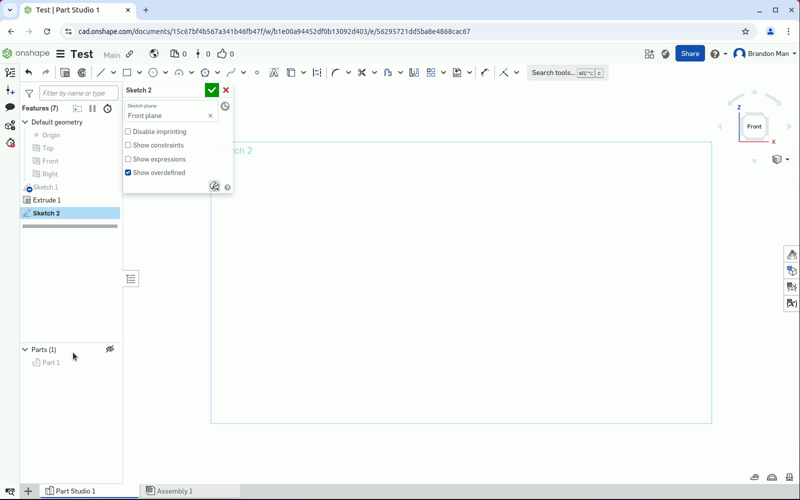
key(l)
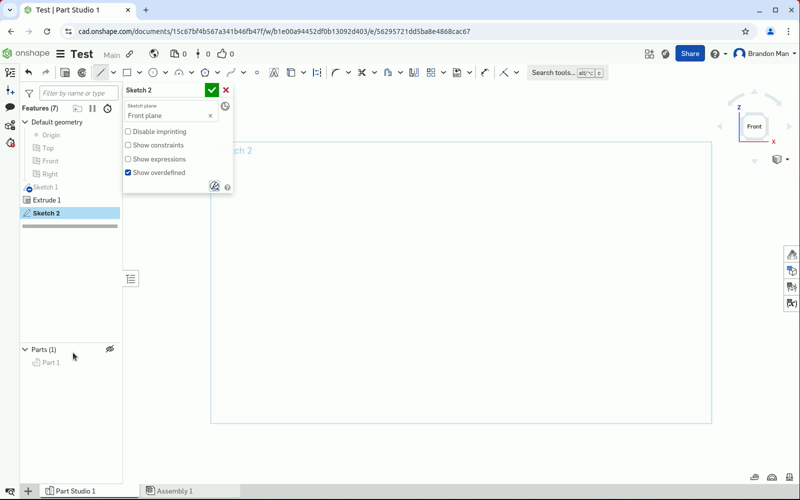
key_down(shift)
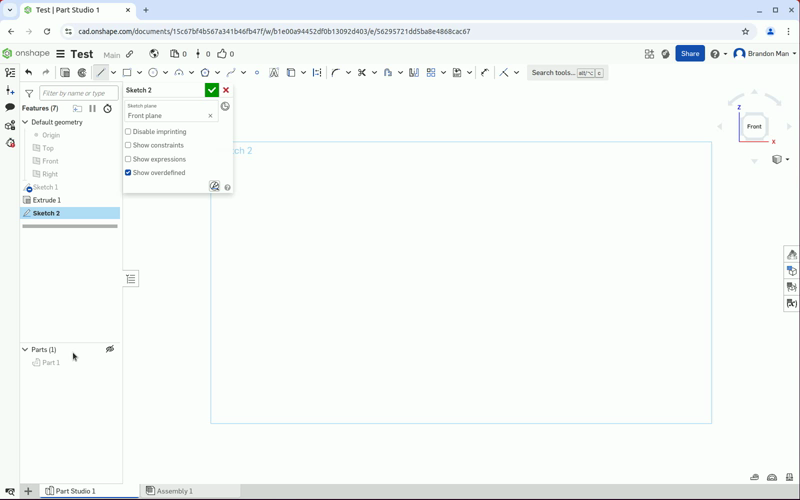
mouse_move(446, 324)
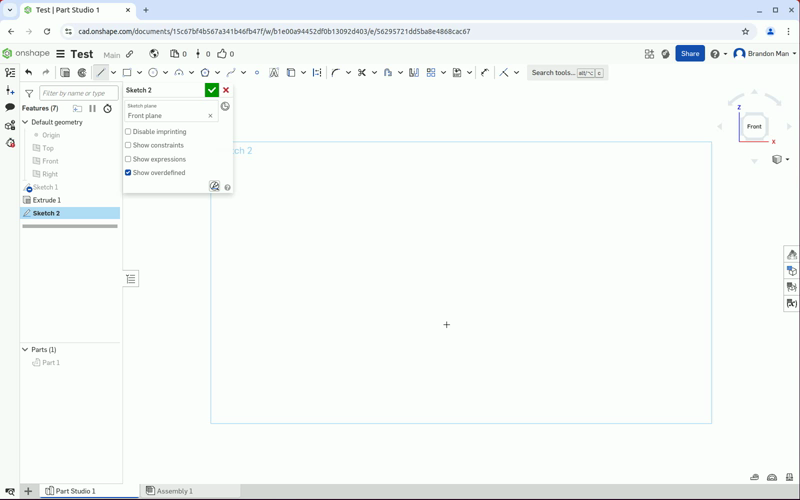
click(446, 324)
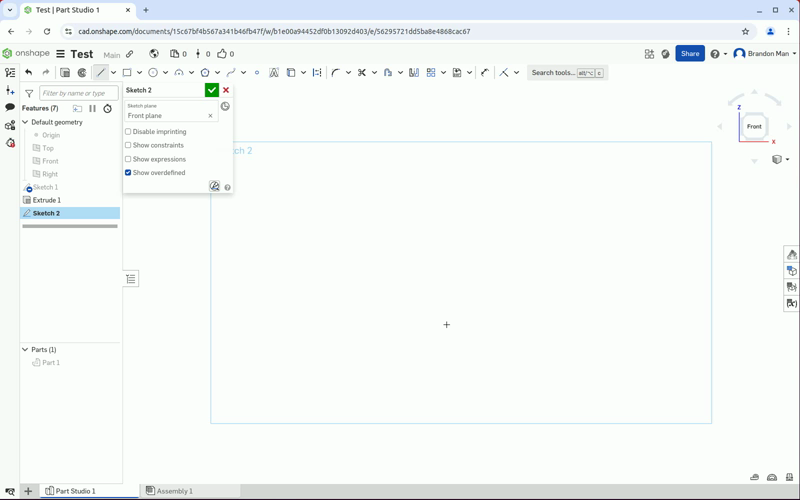
key_up(shift)
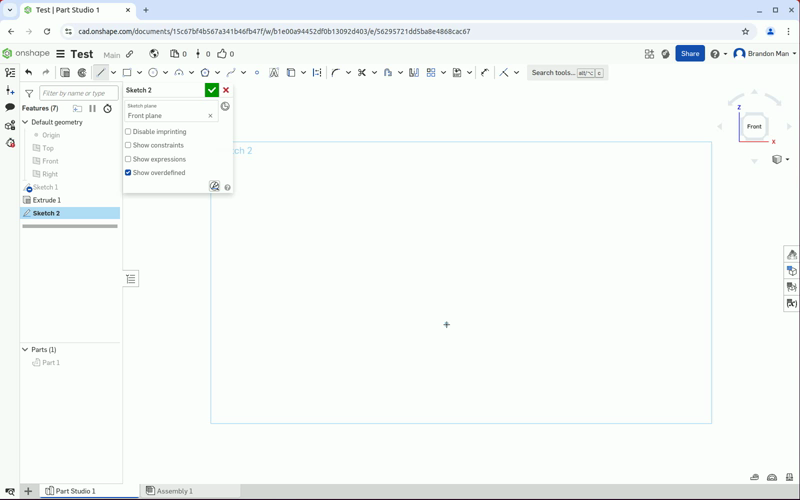
key_down(shift)
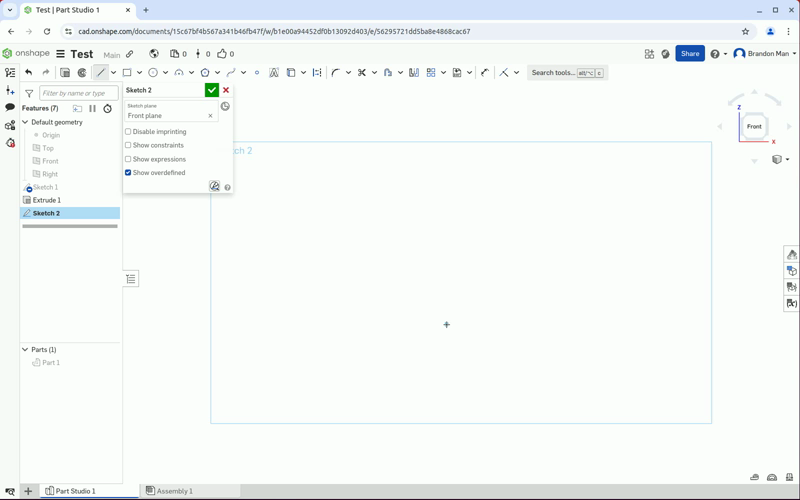
mouse_move(476, 324)
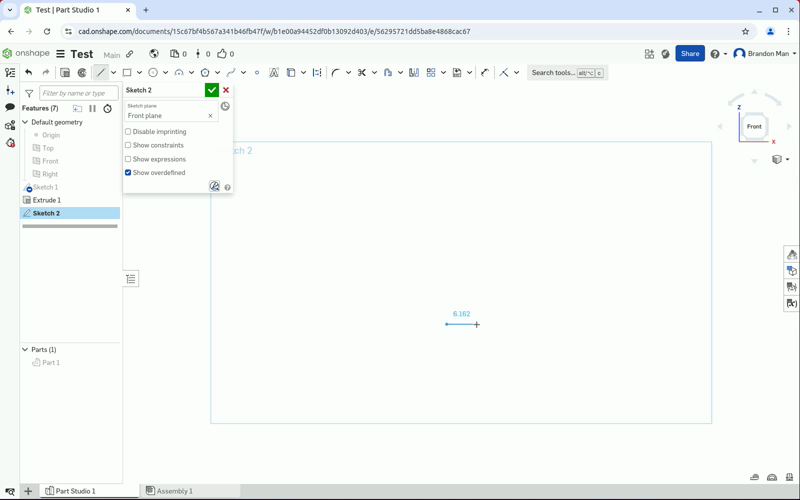
mouse_move(474, 324)
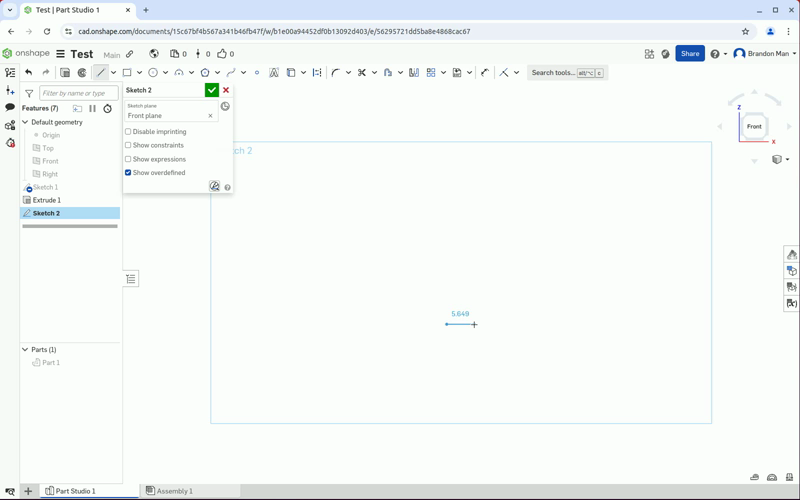
click(474, 324)
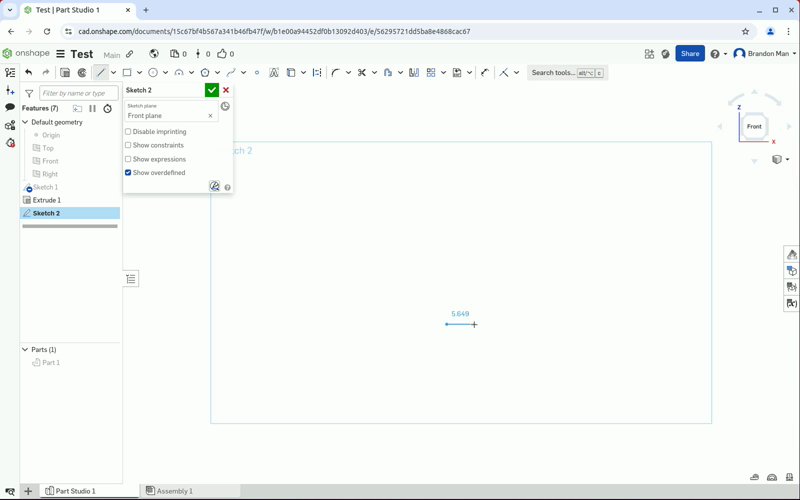
key_up(shift)
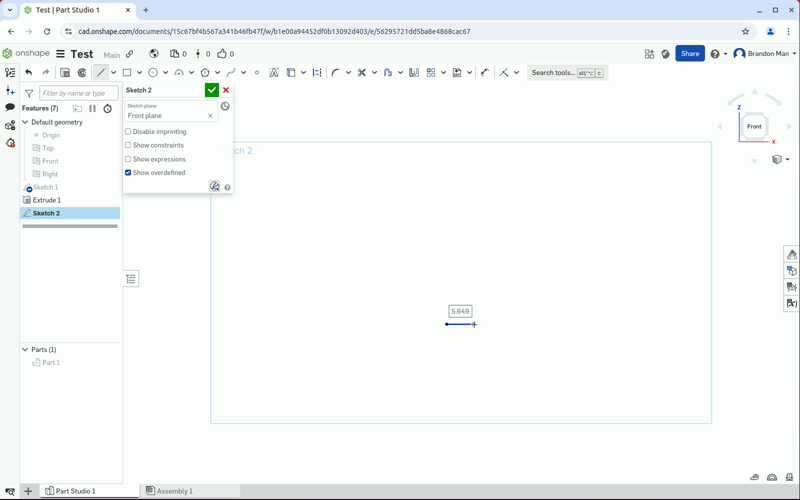
key_down(shift)
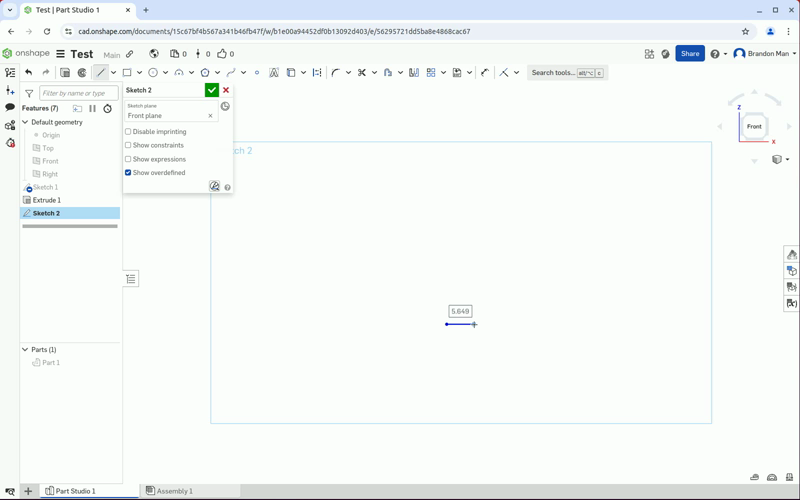
mouse_move(474, 241)
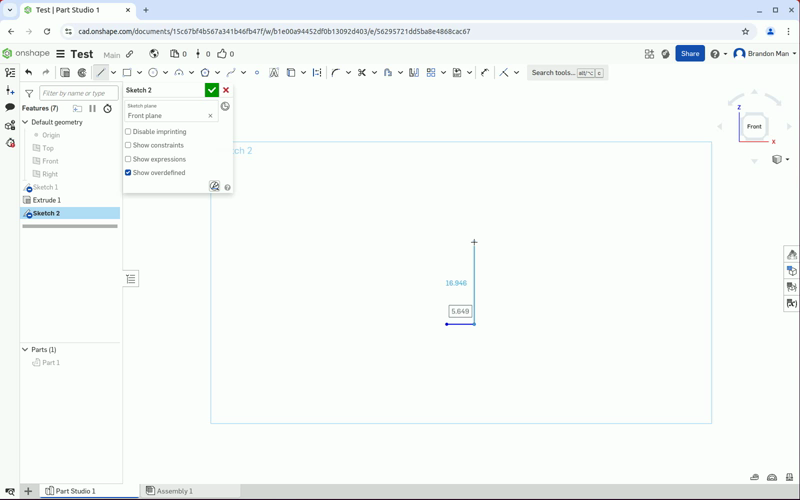
click(474, 241)
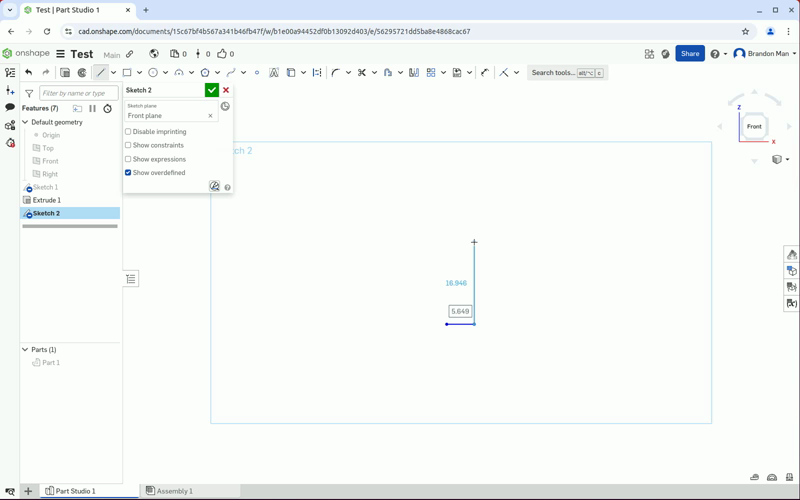
key_up(shift)
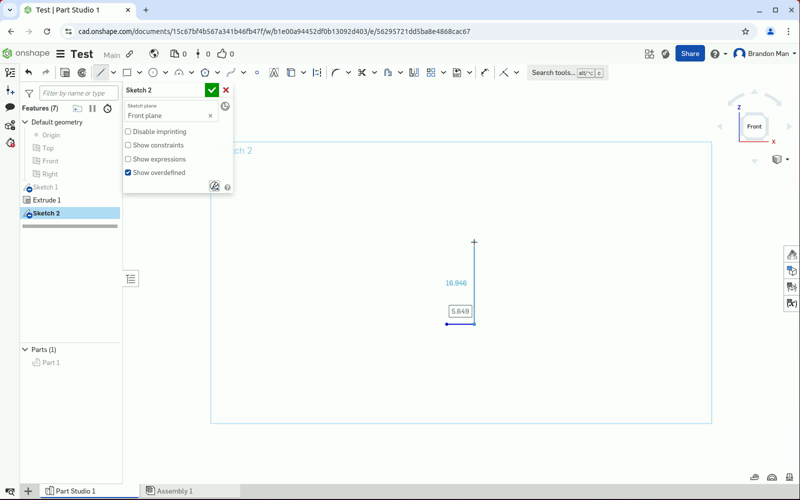
key_down(shift)
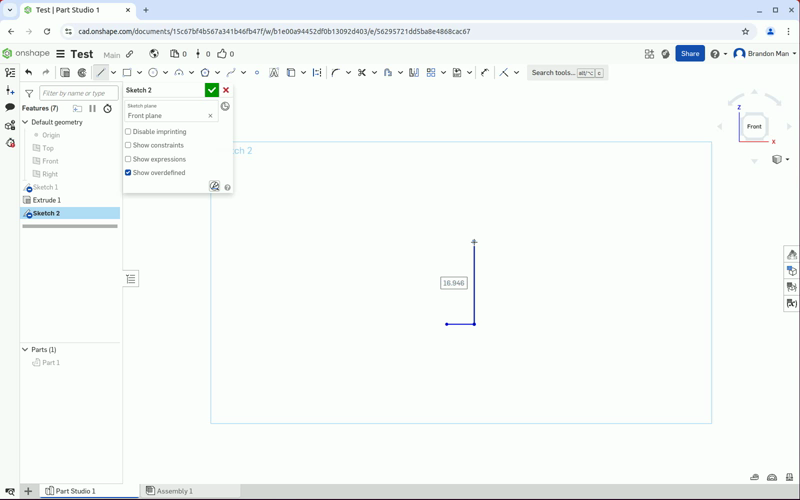
mouse_move(504, 241)
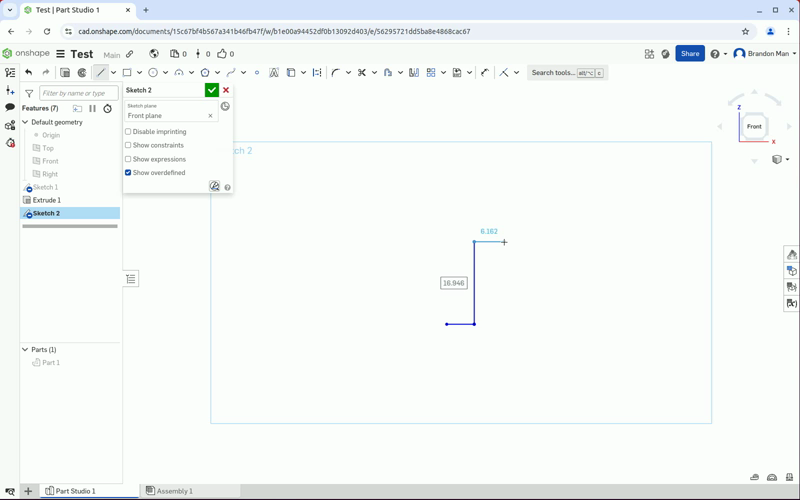
mouse_move(446, 241)
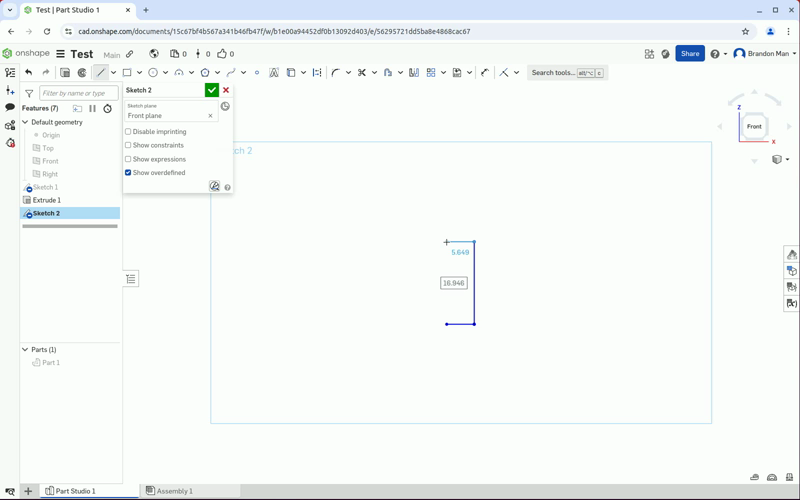
click(446, 241)
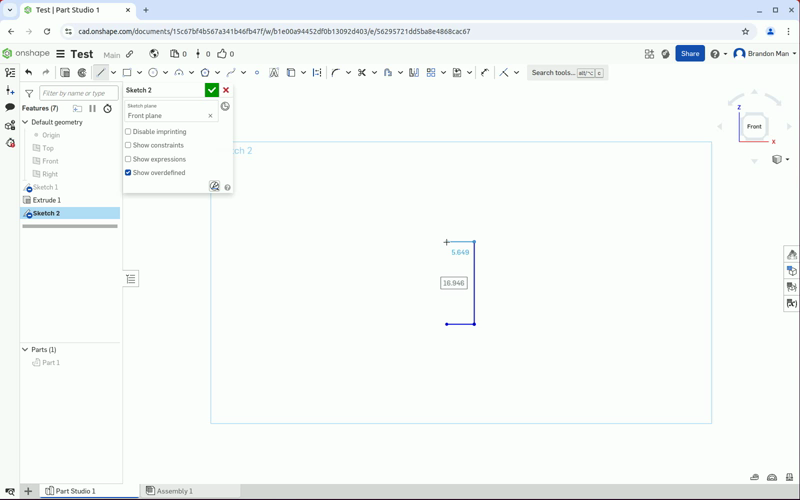
key_up(shift)
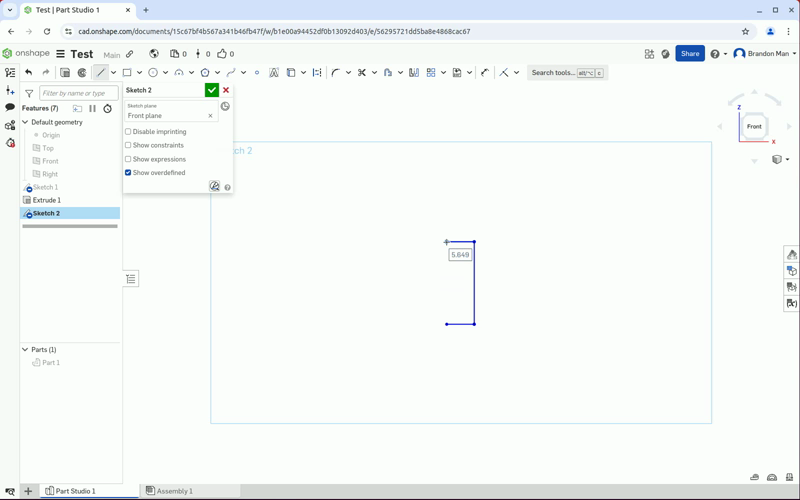
key_down(shift)
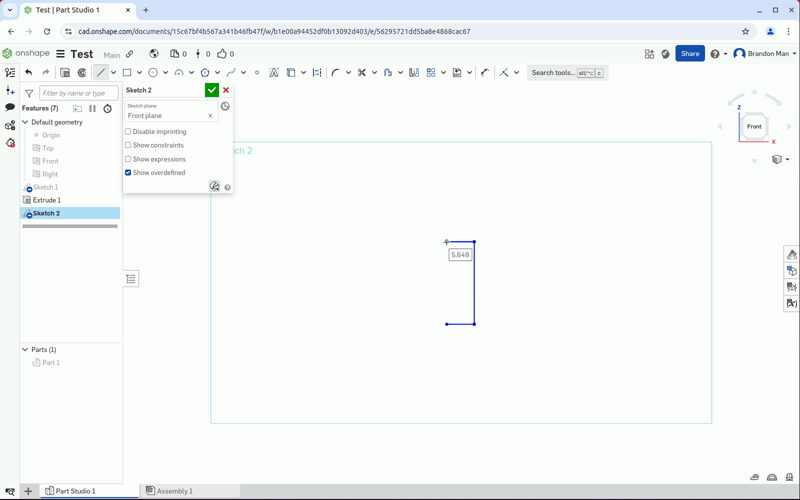
mouse_move(446, 324)
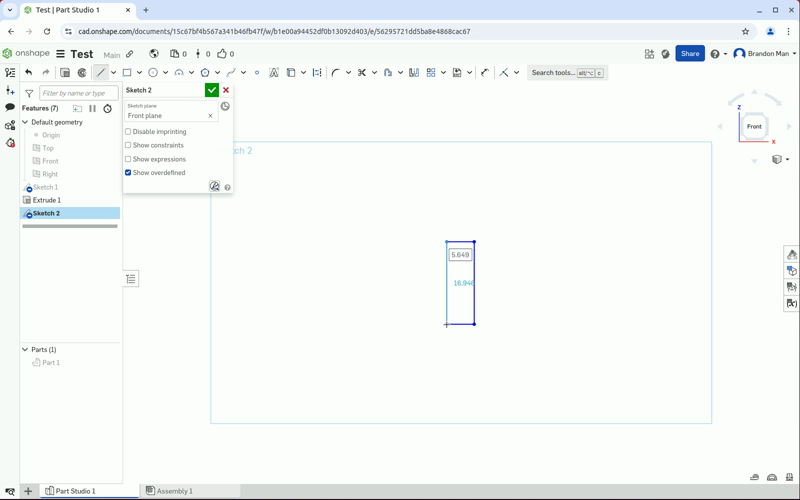
key_up(shift)
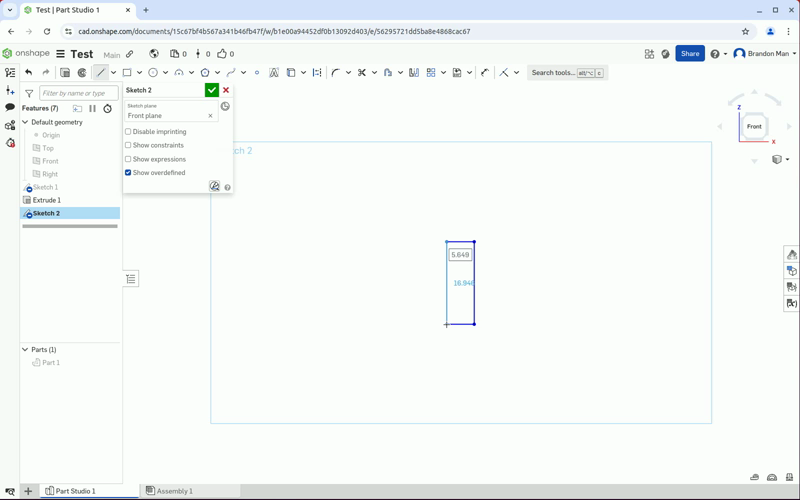
click(446, 324)
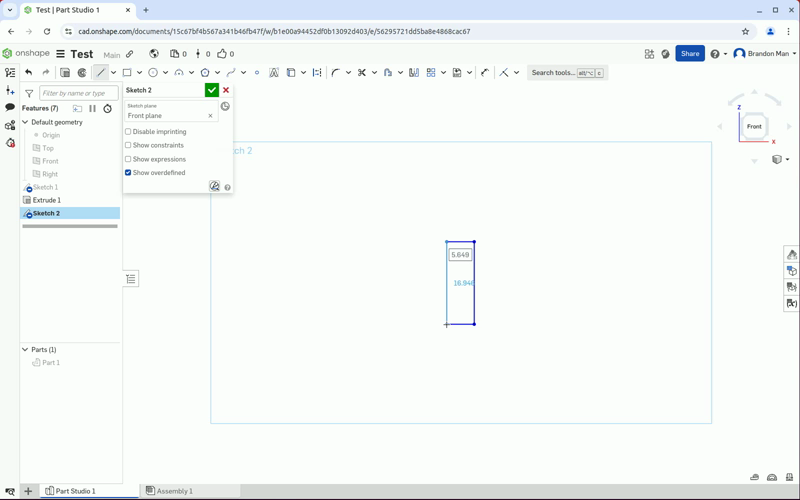
key(esc)
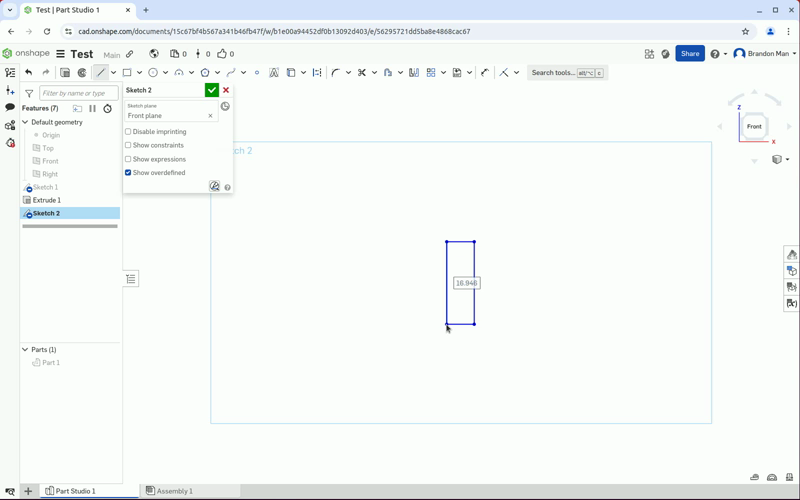
mouse_move(455, 312)
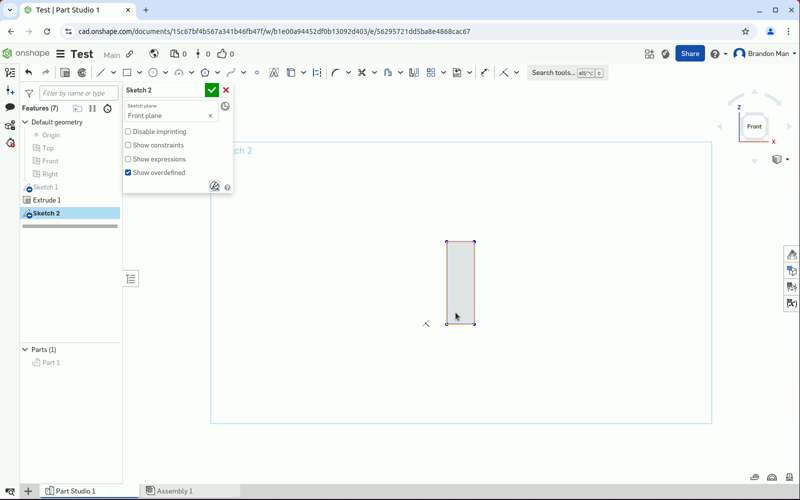
click(455, 312)
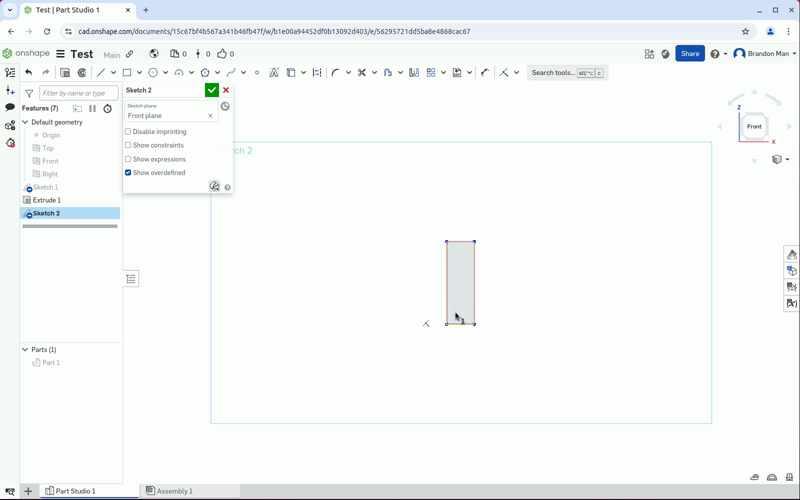
mouse_move(73, 352)
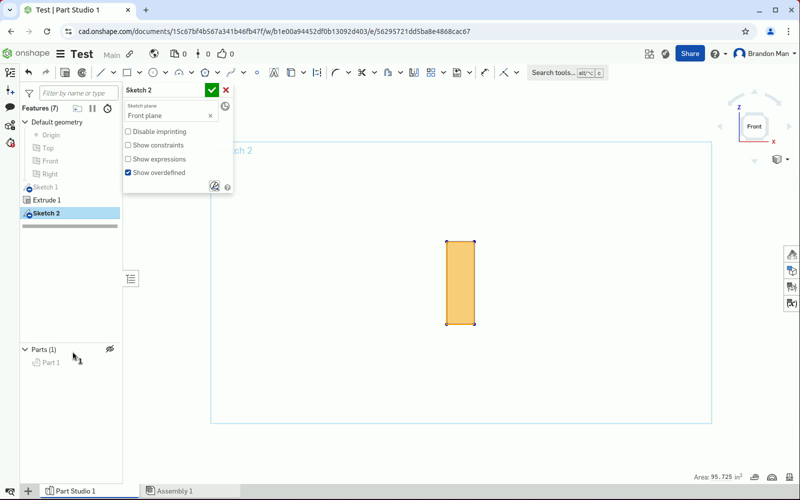
key(shift+y)
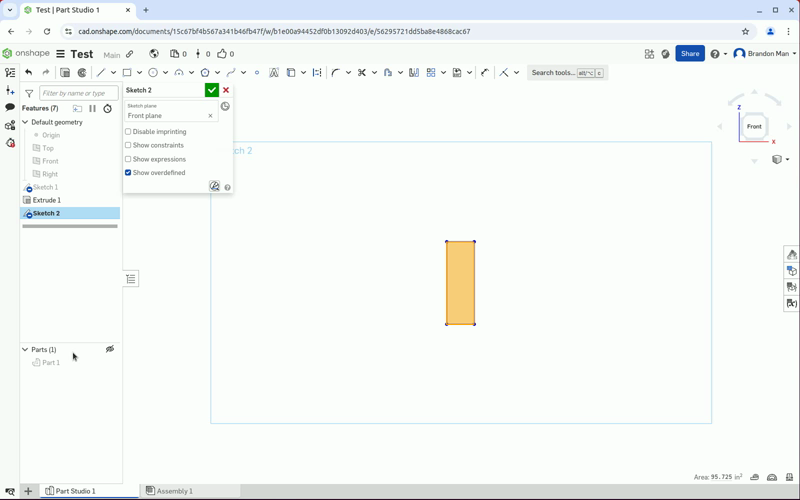
key(shift+e)
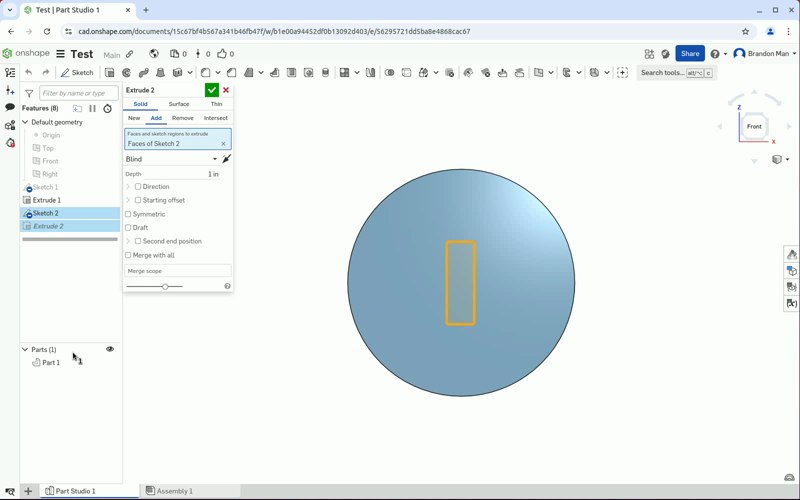
mouse_move(143, 106)
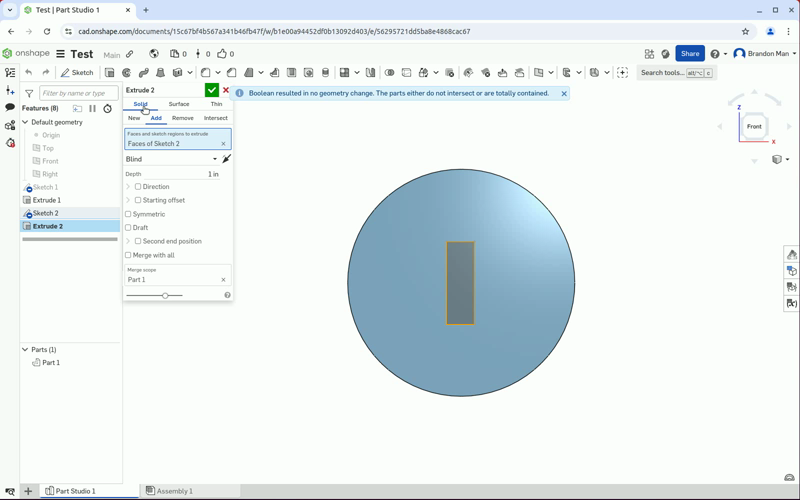
click(143, 106)
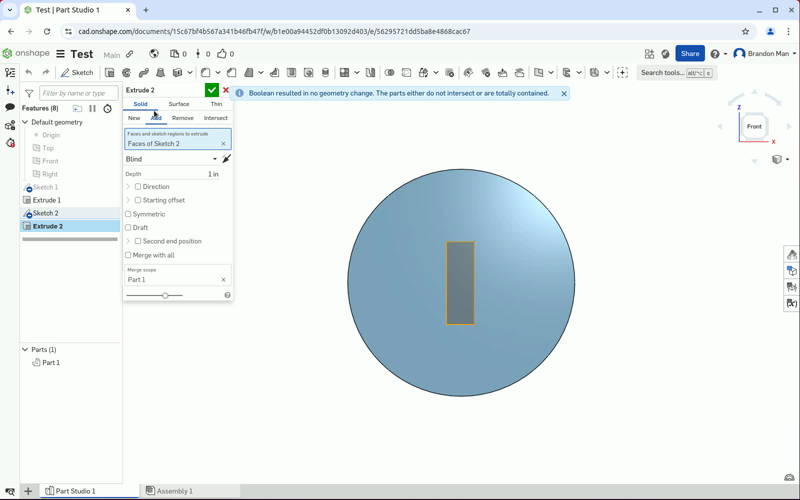
mouse_move(186, 120)
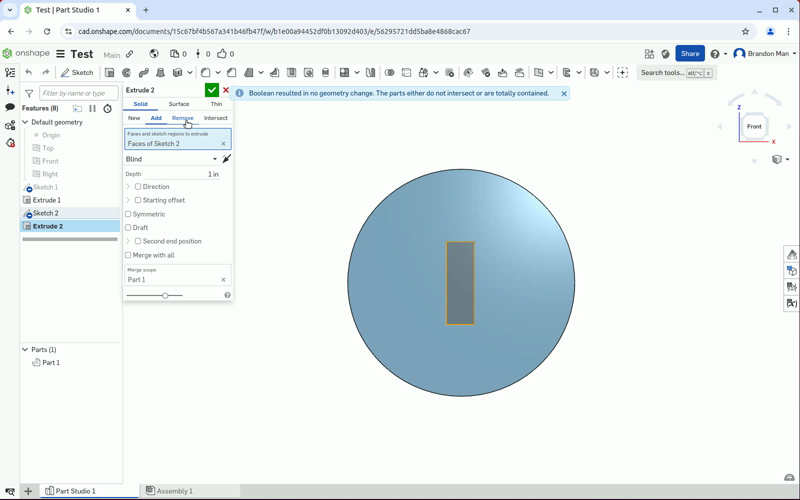
click(186, 120)
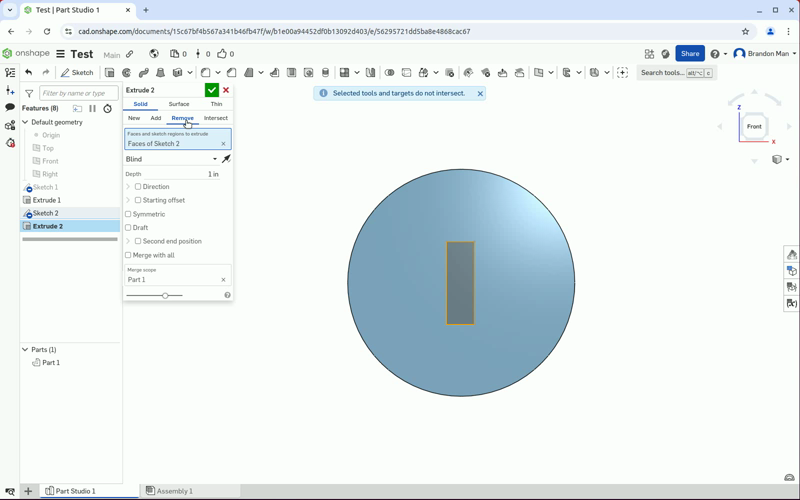
key(tab, 4)
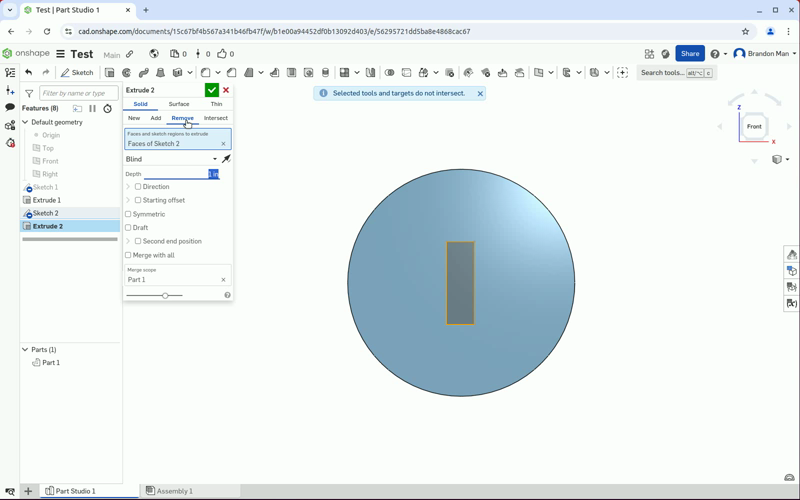
text(-30.57)
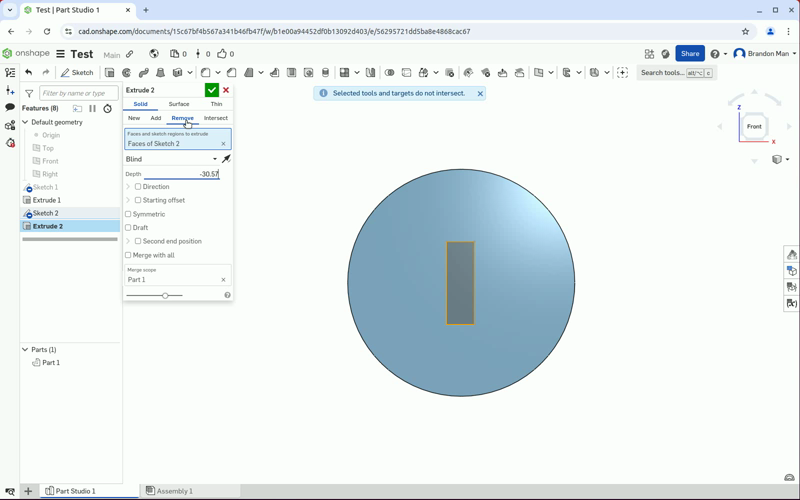
key(tab, 6)
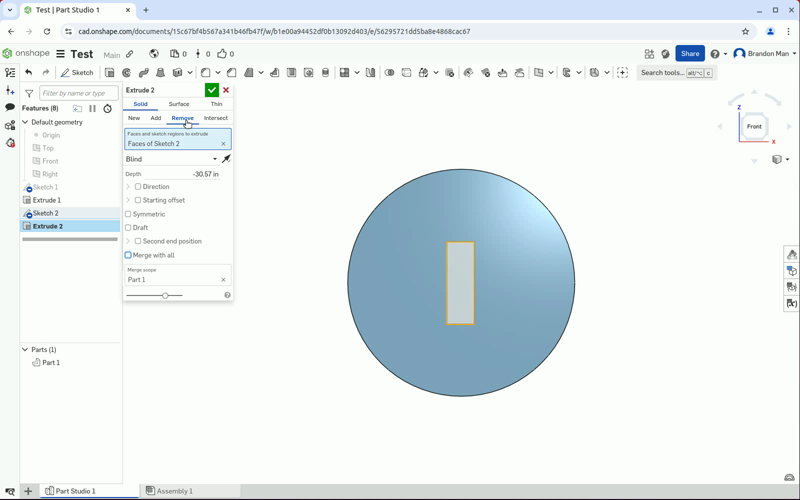
key(space)
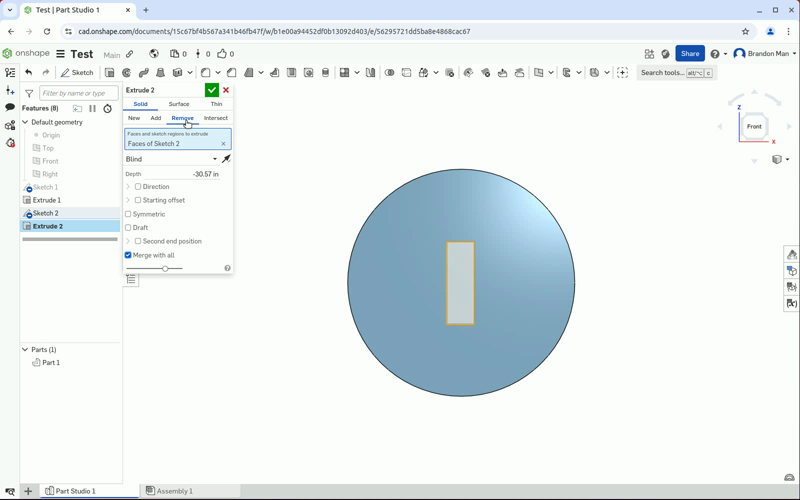
key(enter)
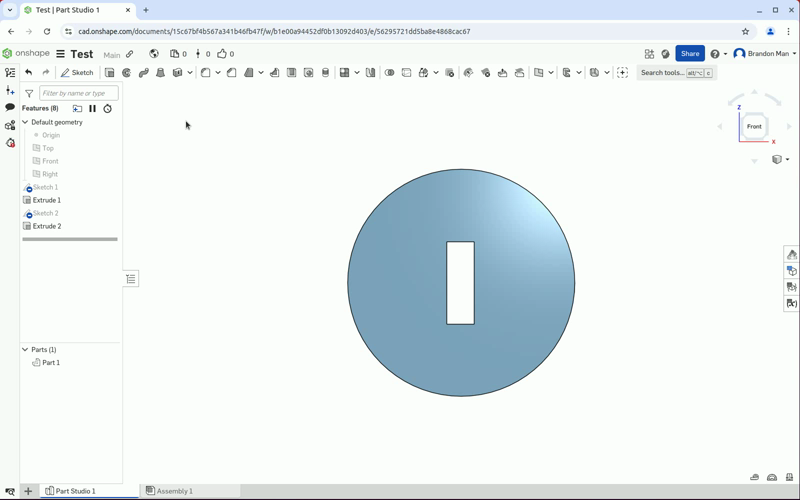
key(shift+h)
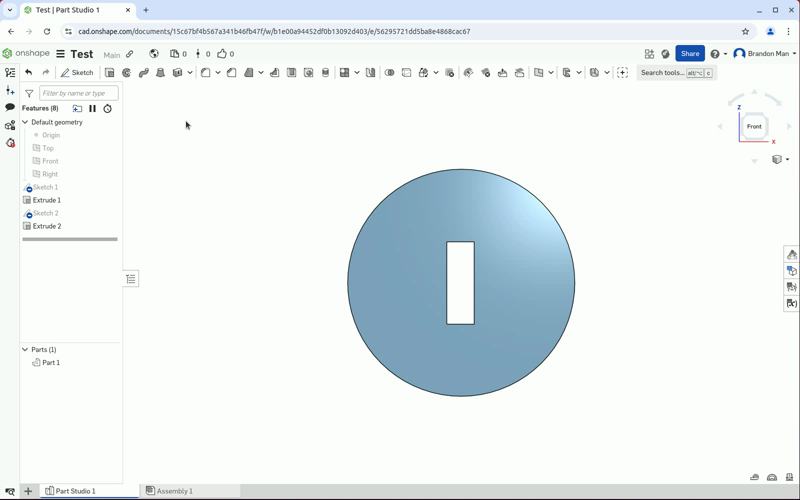
key(shift+h)
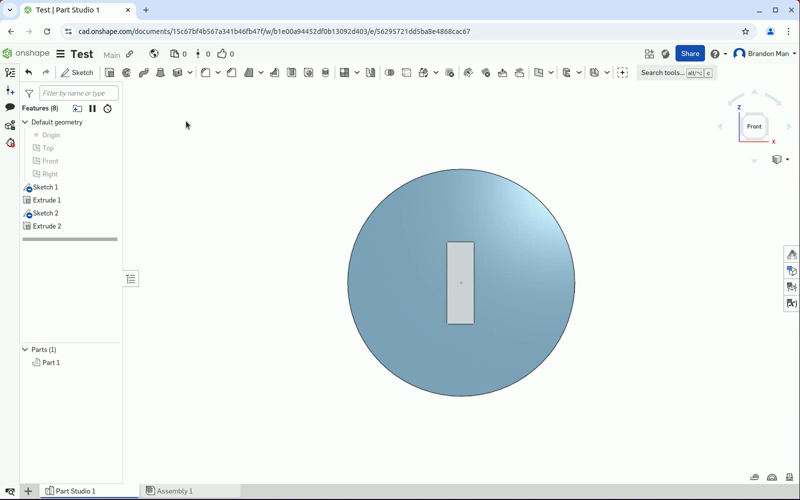
key(shift+7)
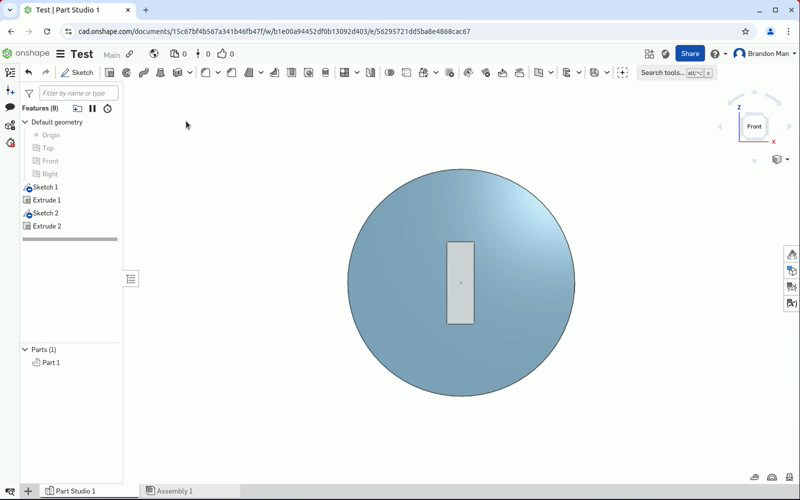
key(left, 2)
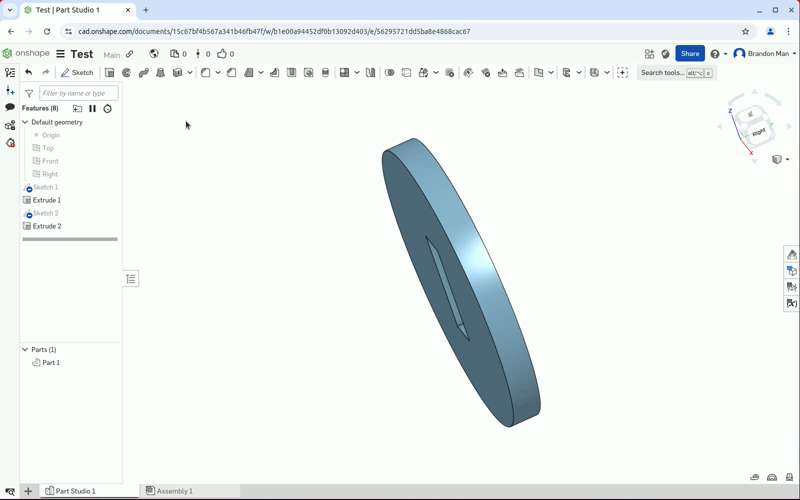
key(down, 2)
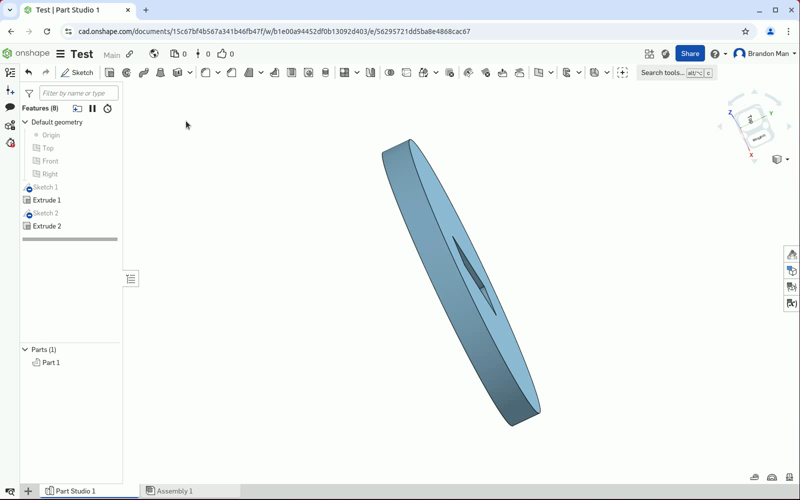
key(up, 2)
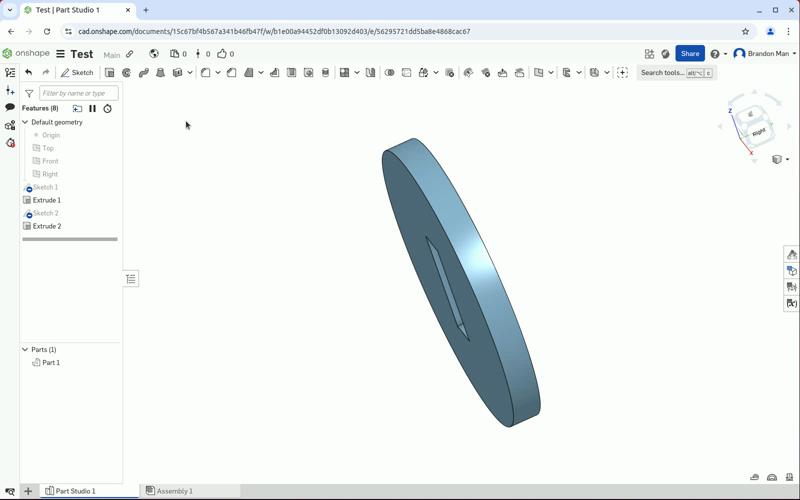
key(right, 2)
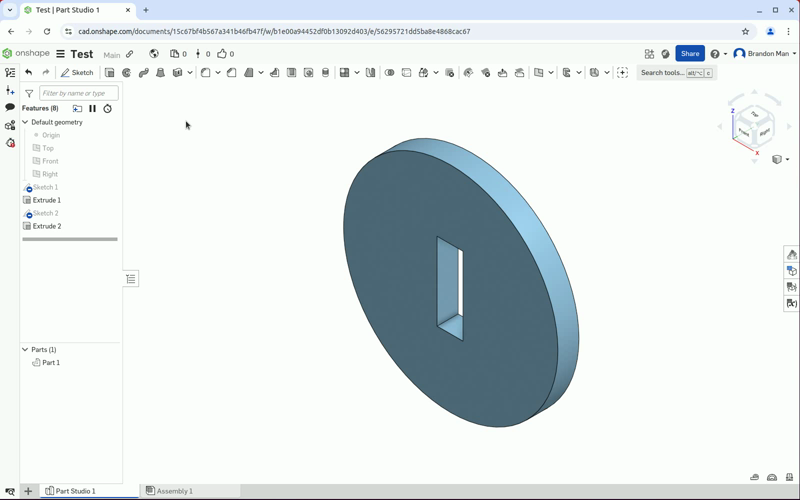
mouse_move(73, 189)
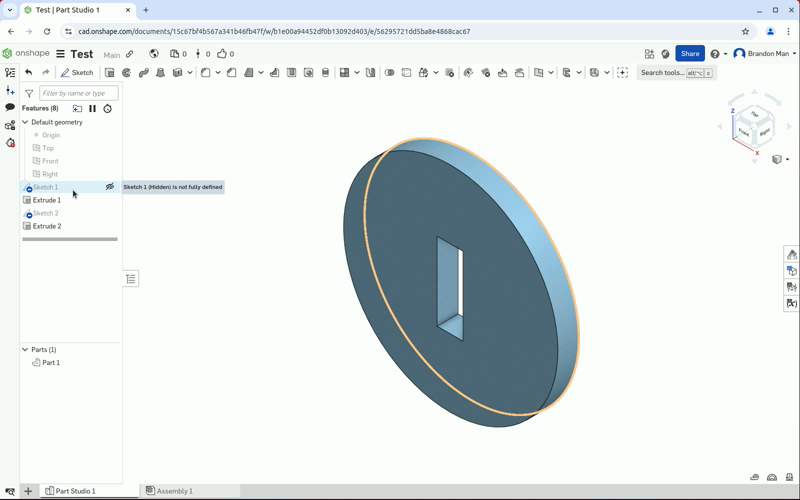
click(73, 189)